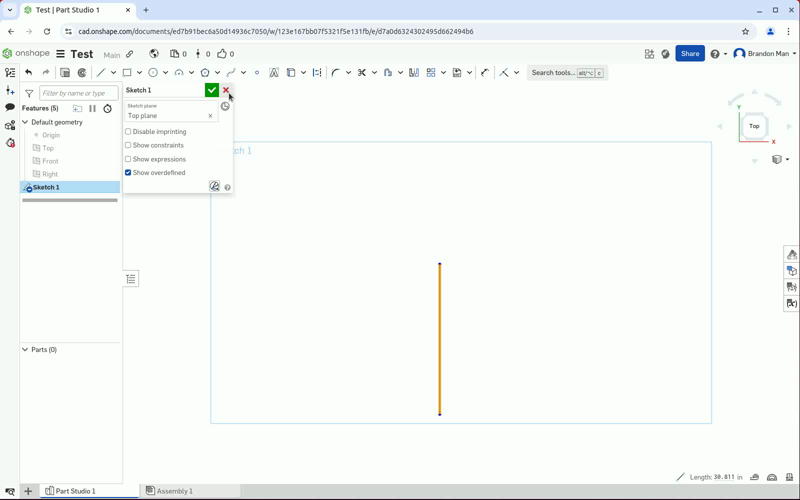
key(shift+h)
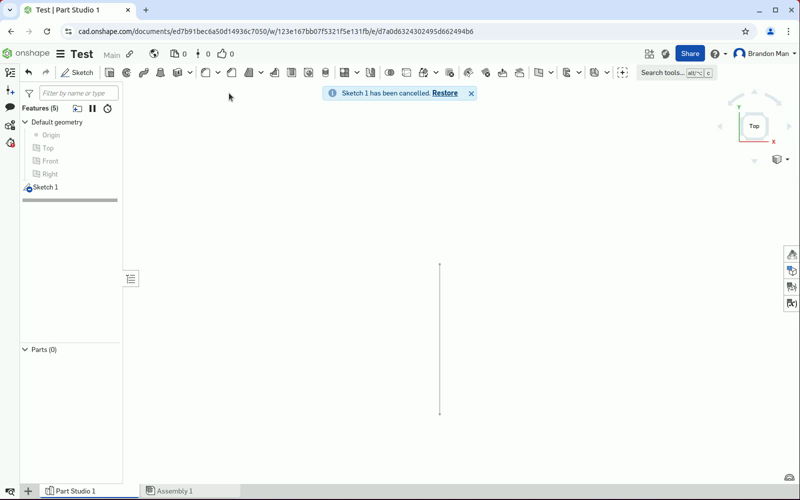
mouse_move(73, 352)
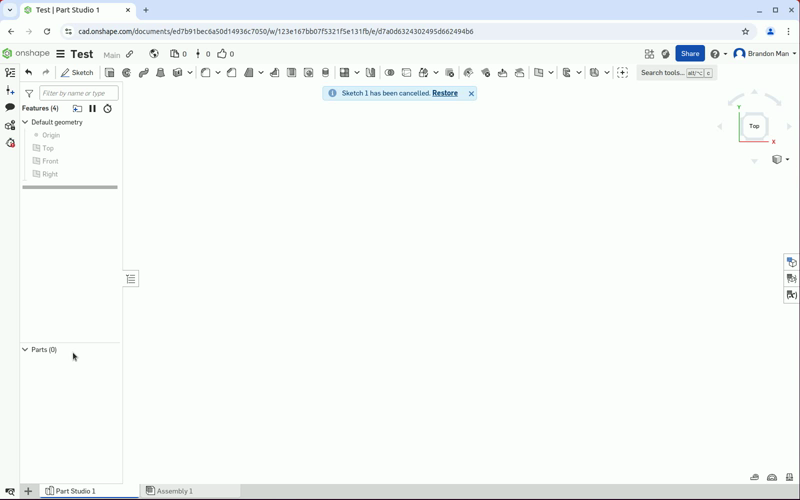
key(y)
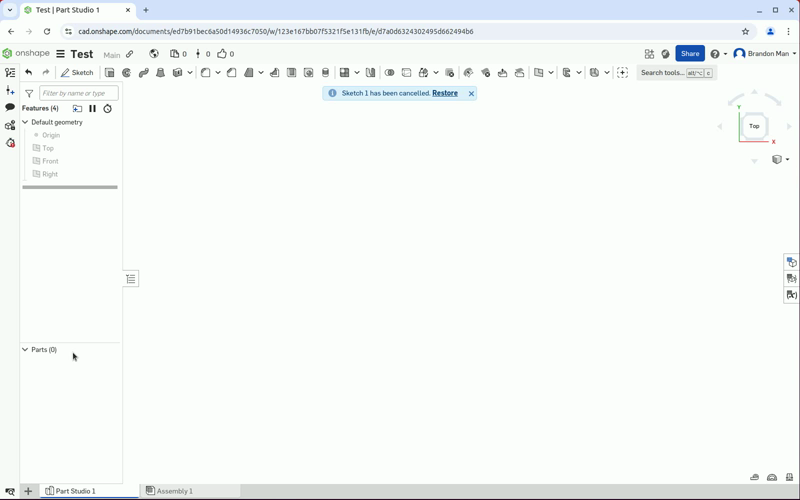
key(shift+p)
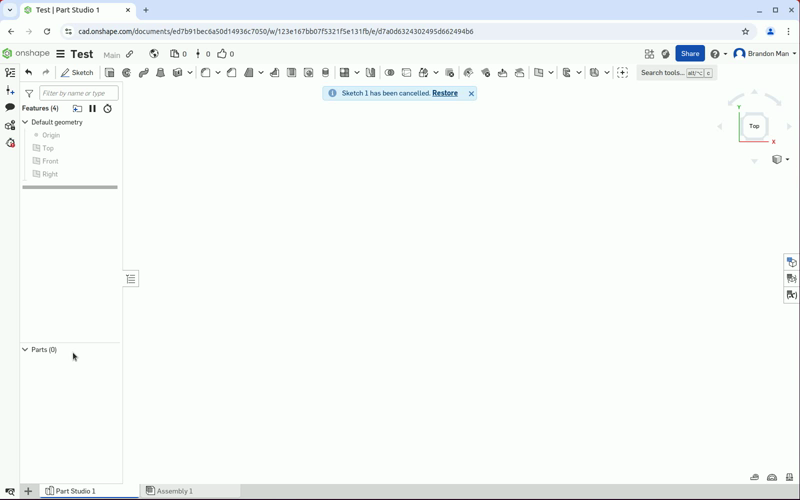
key(space)
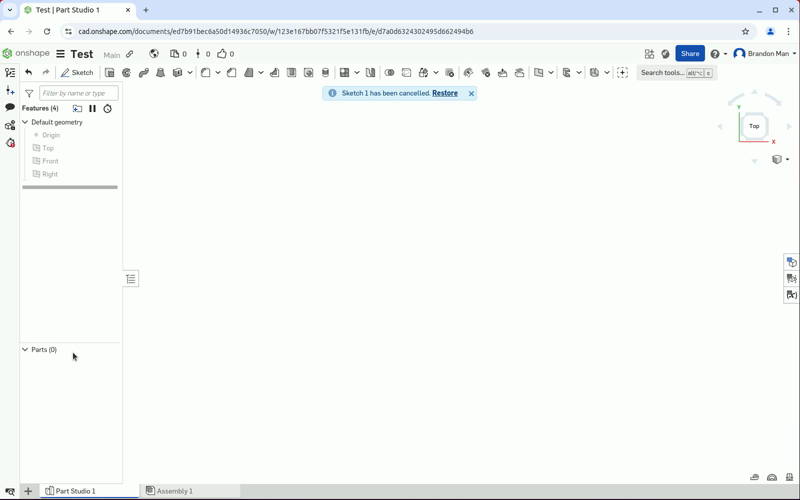
key_down(shift)
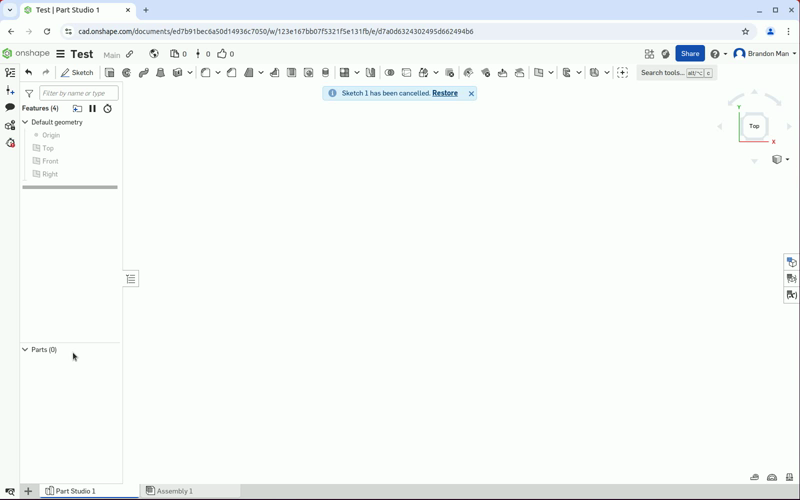
key(up)
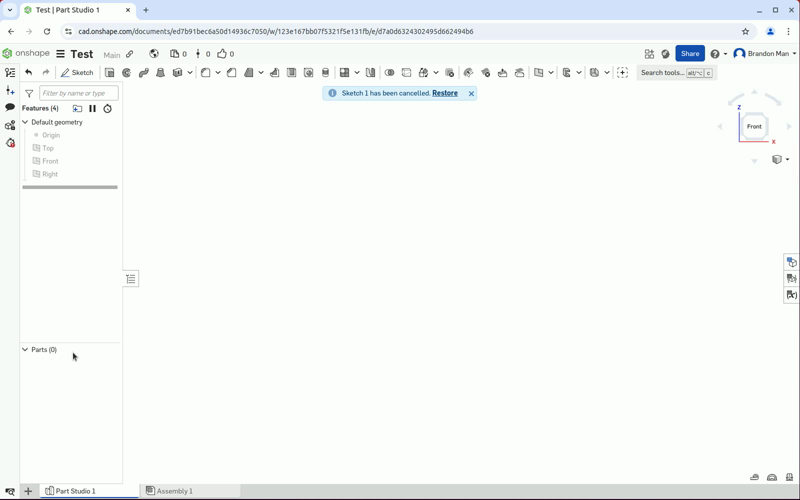
key_up(shift)
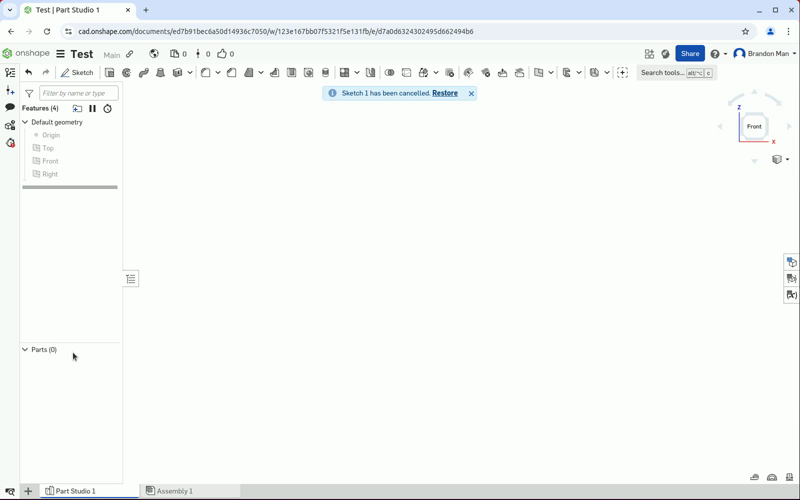
mouse_move(73, 352)
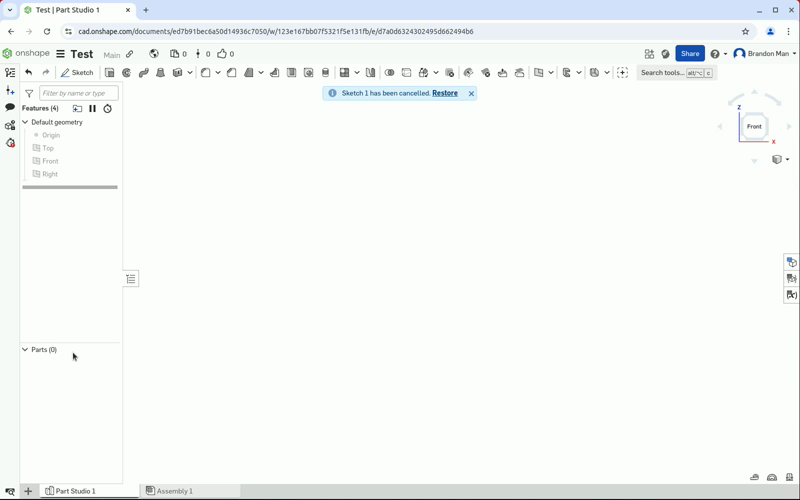
key(shift+y)
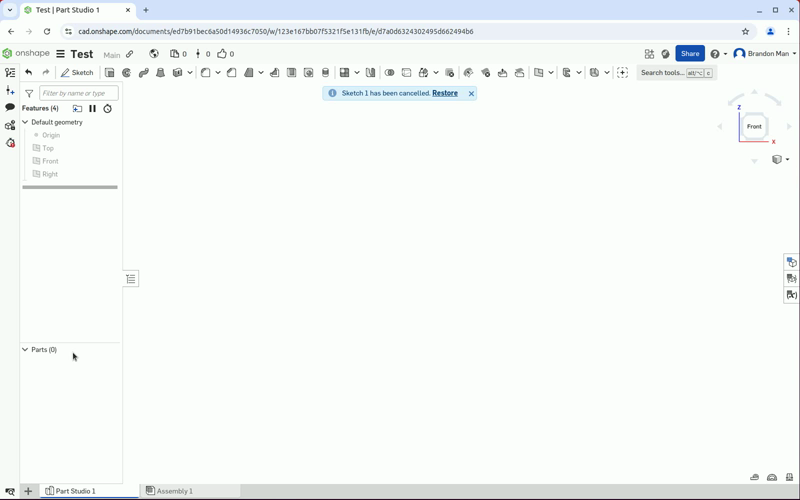
key(shift+s)
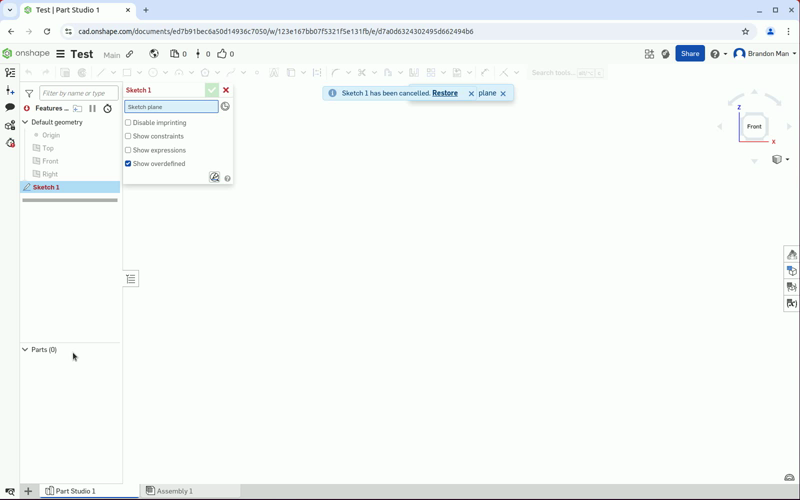
mouse_move(73, 163)
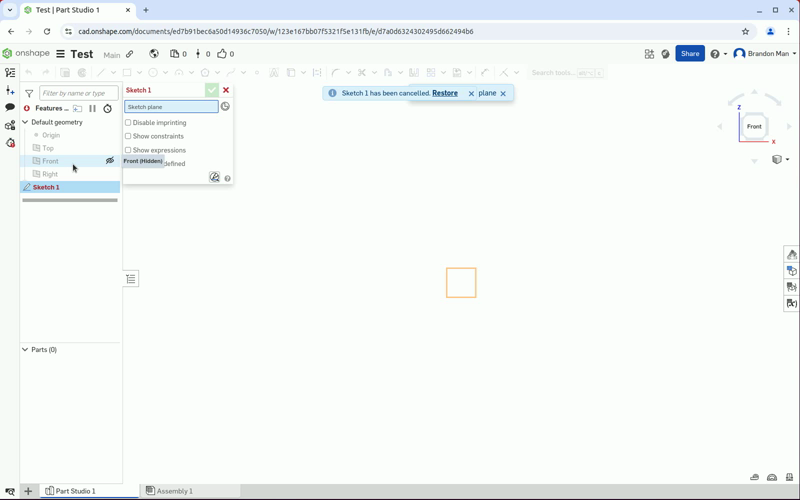
click(73, 163)
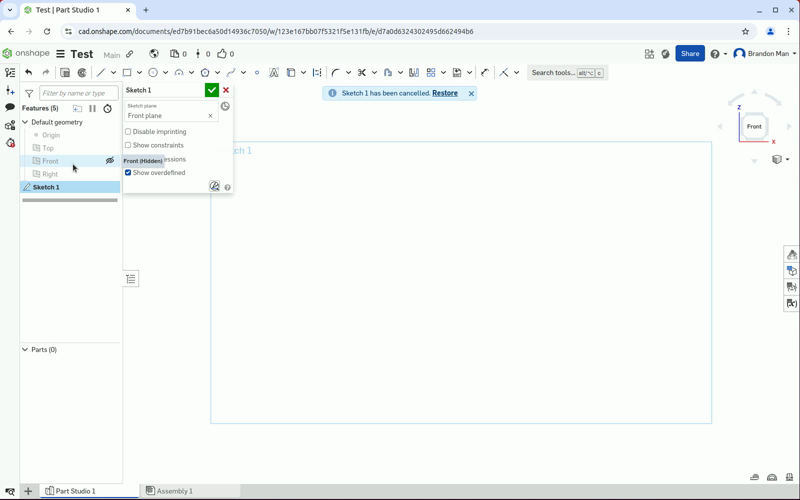
mouse_move(73, 352)
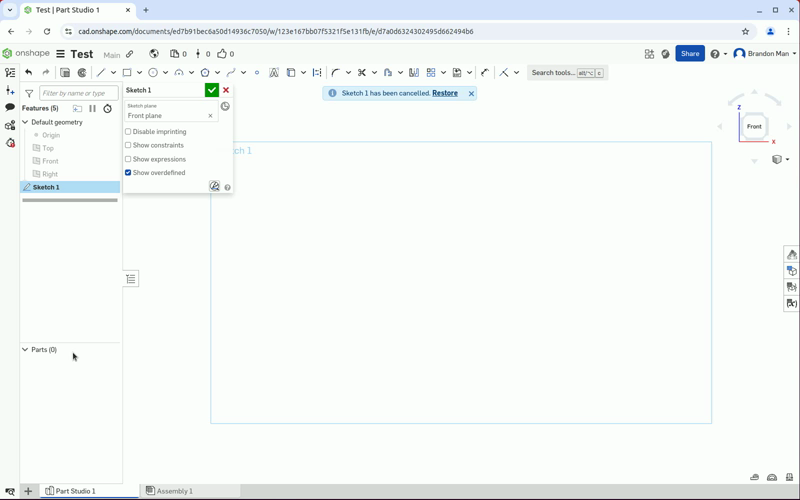
key(y)
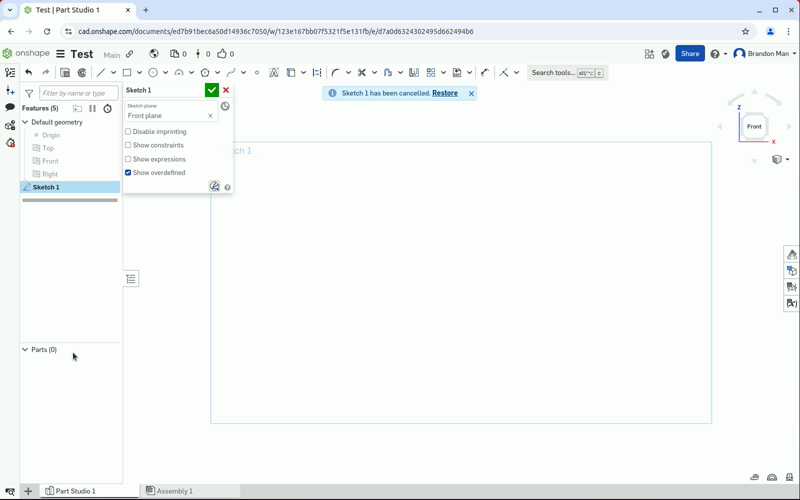
key(l)
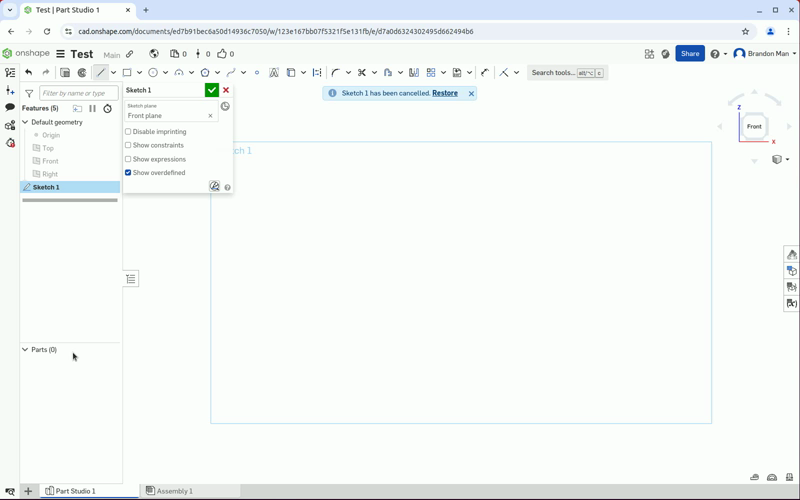
key_down(shift)
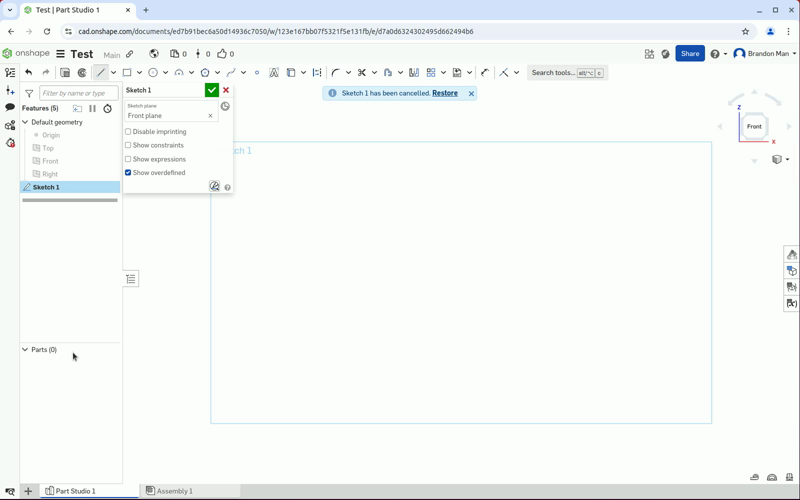
mouse_move(378, 282)
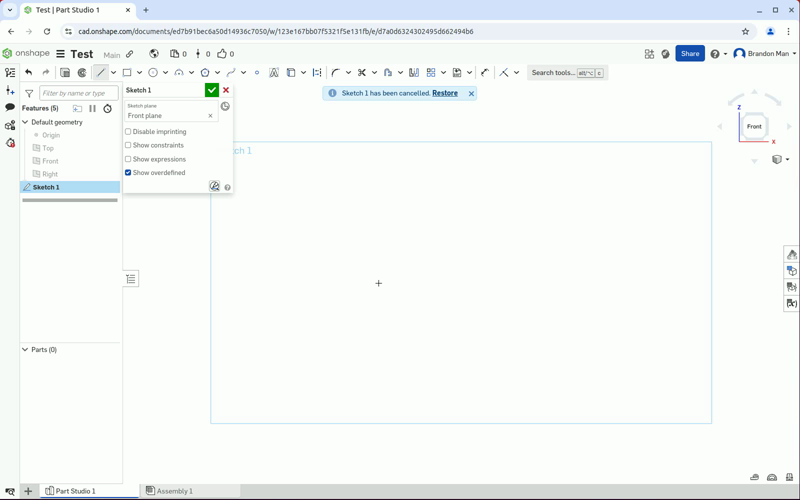
click(378, 282)
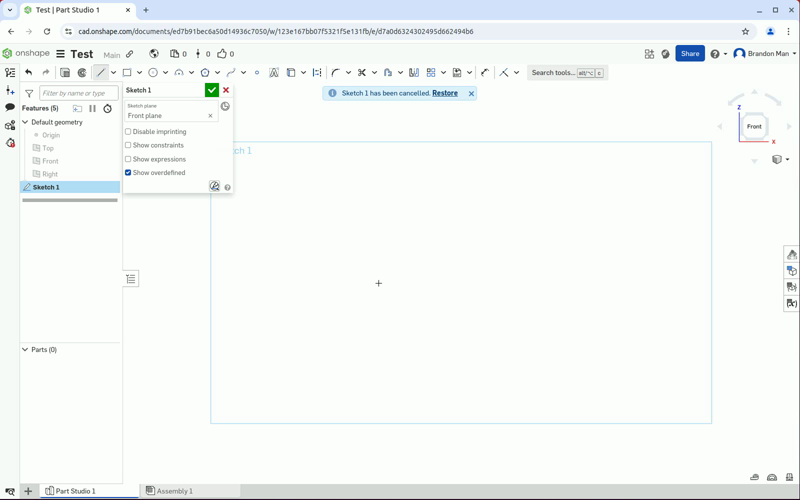
key_up(shift)
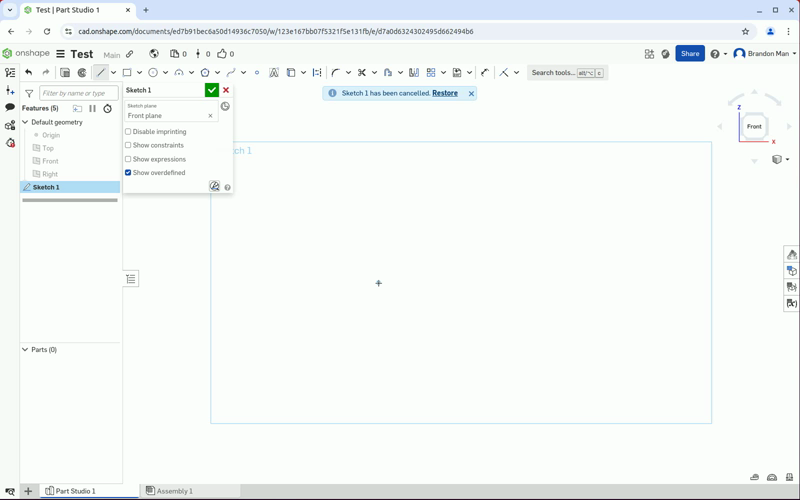
key_down(shift)
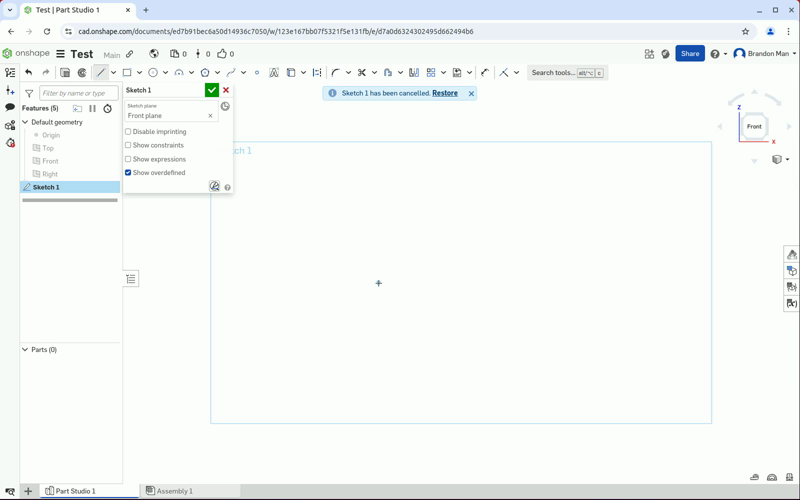
mouse_move(513, 282)
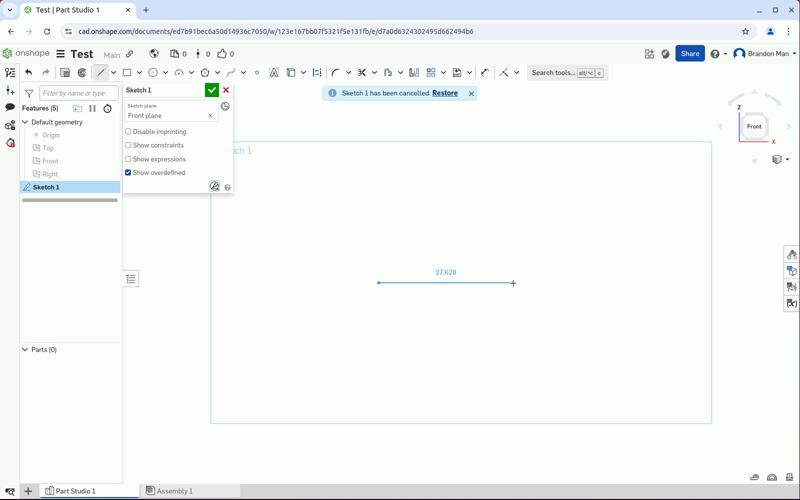
click(513, 282)
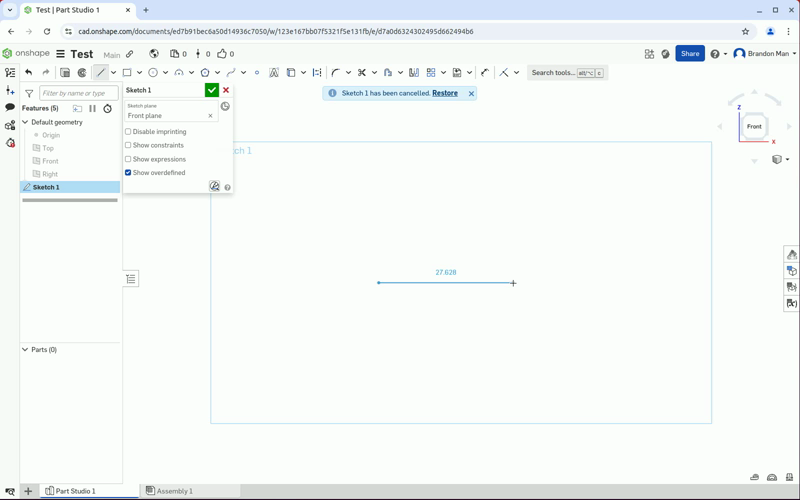
key_up(shift)
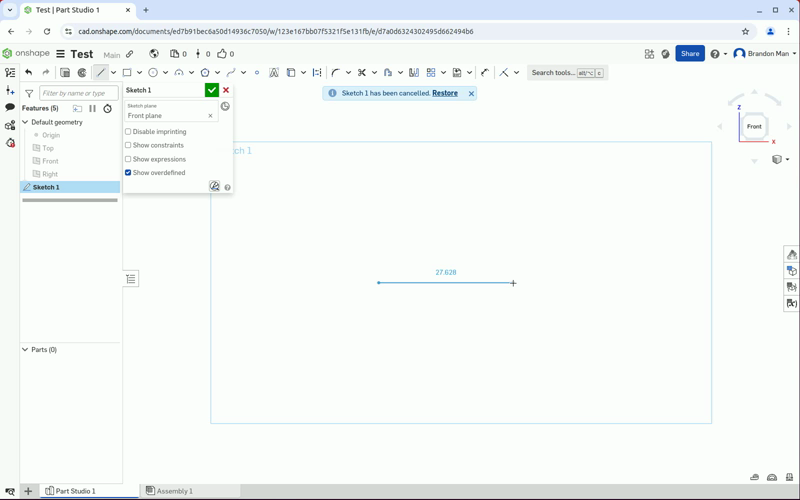
key_down(shift)
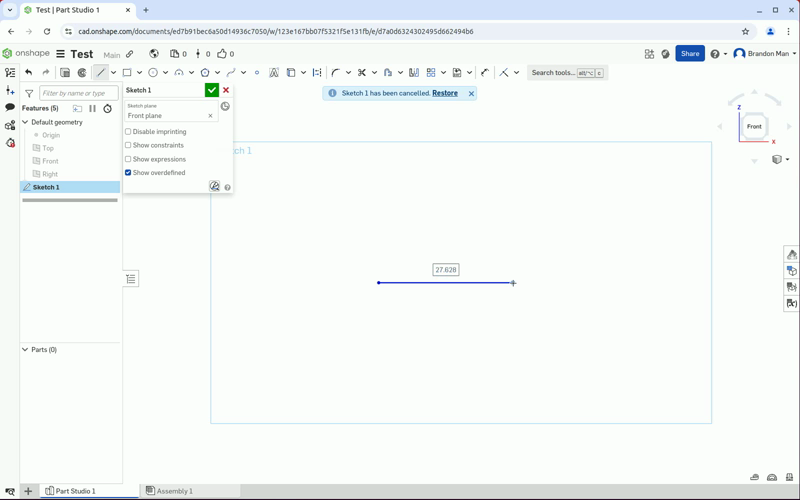
mouse_move(513, 170)
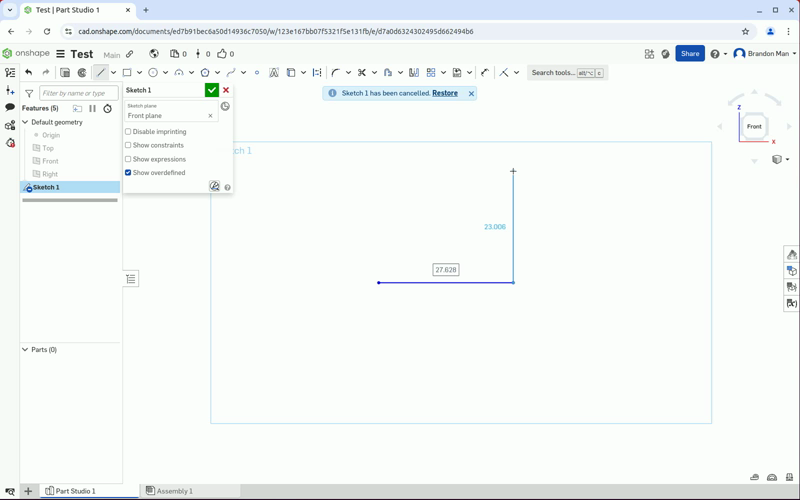
click(513, 170)
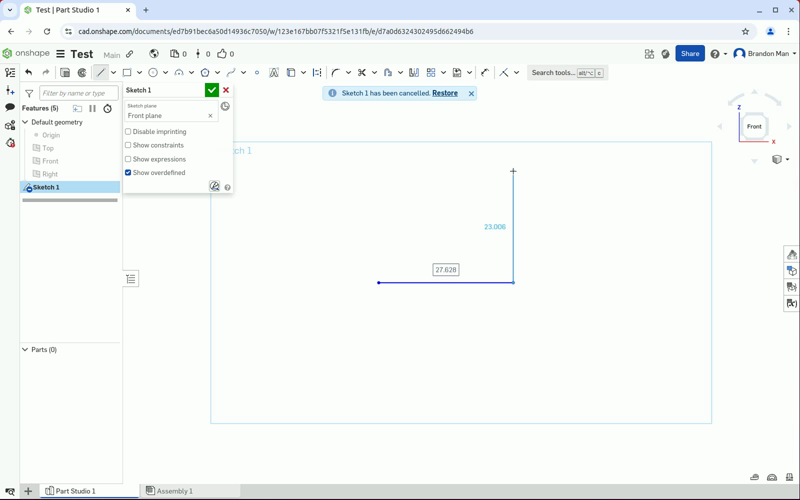
key_up(shift)
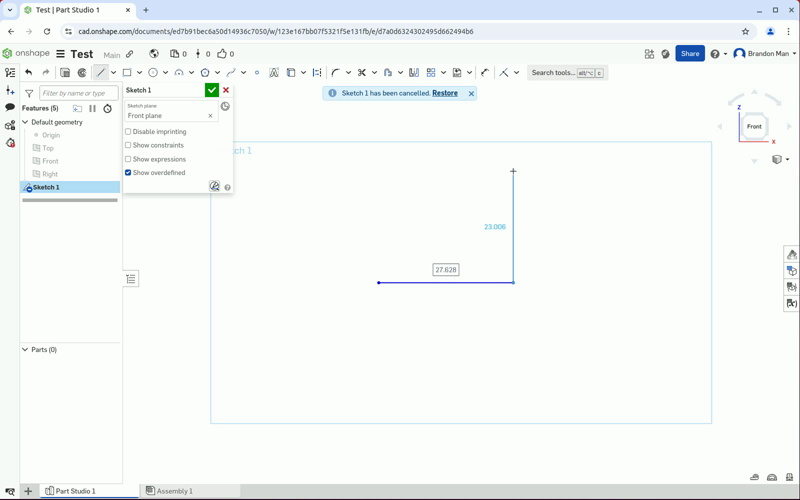
key_down(shift)
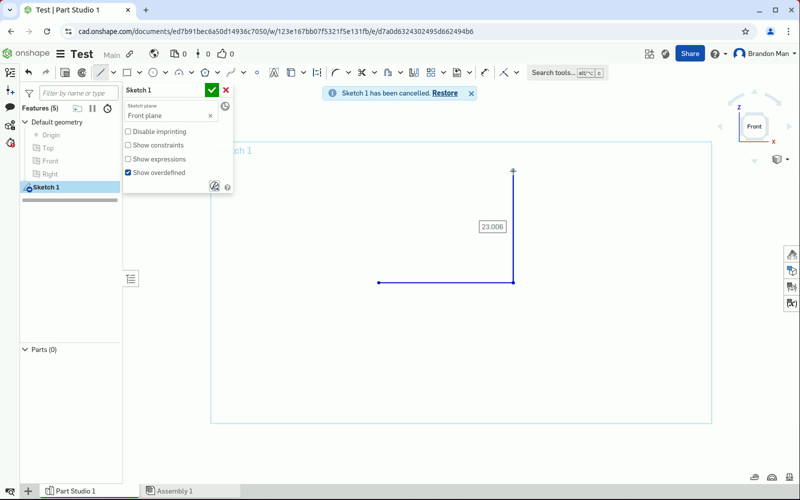
mouse_move(378, 170)
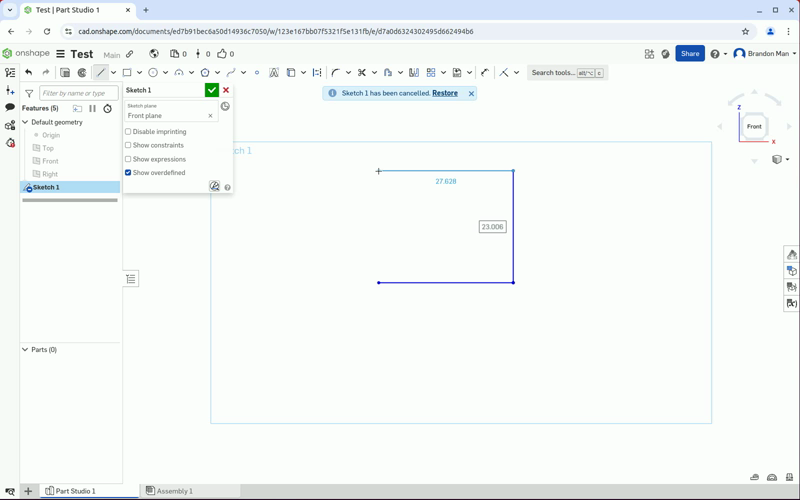
click(378, 170)
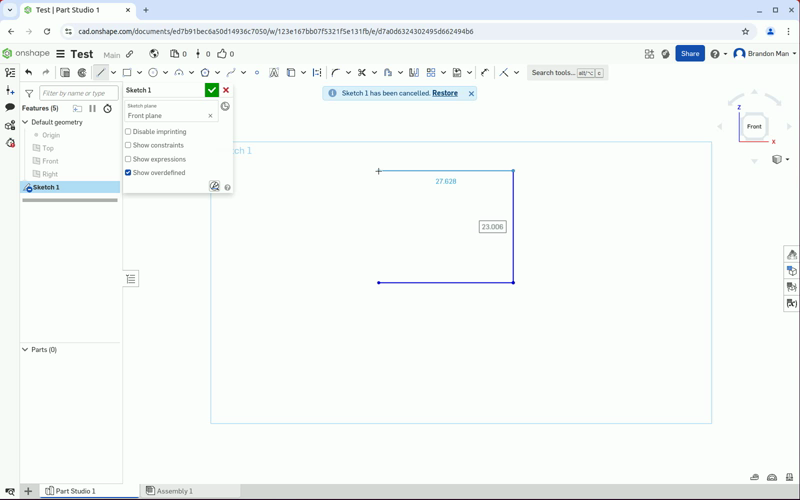
key_up(shift)
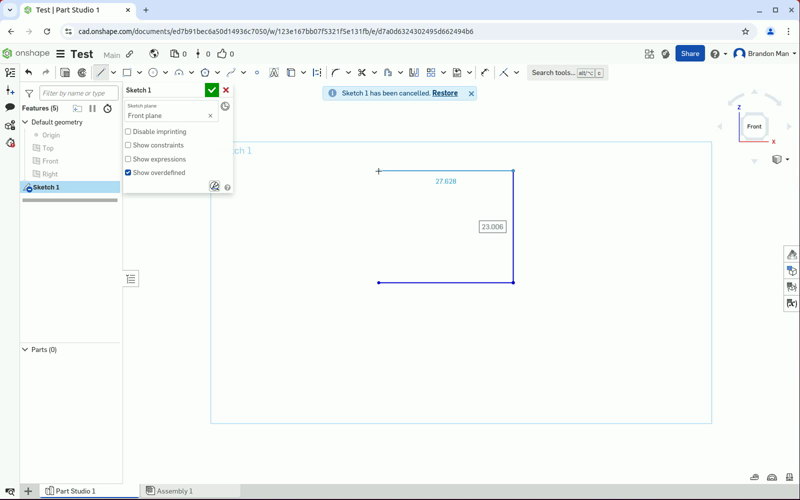
key_down(shift)
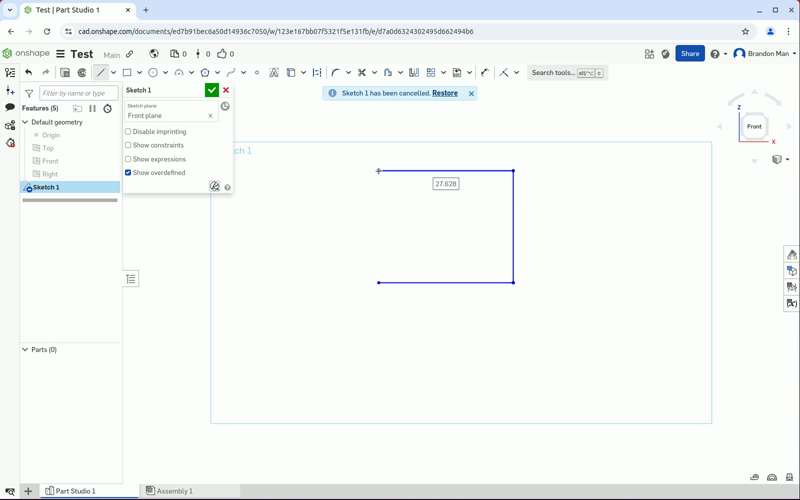
mouse_move(378, 282)
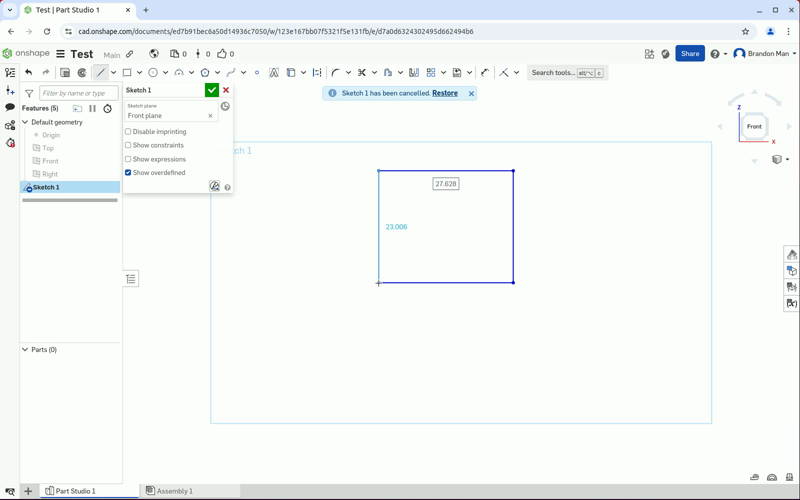
key_up(shift)
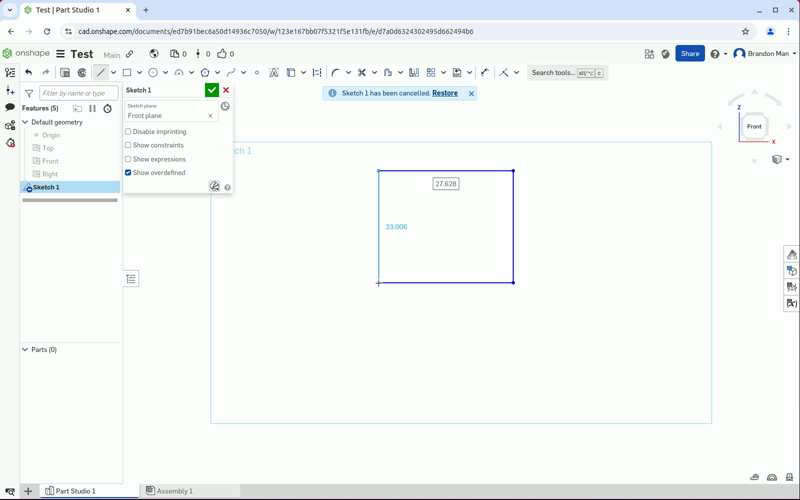
click(378, 282)
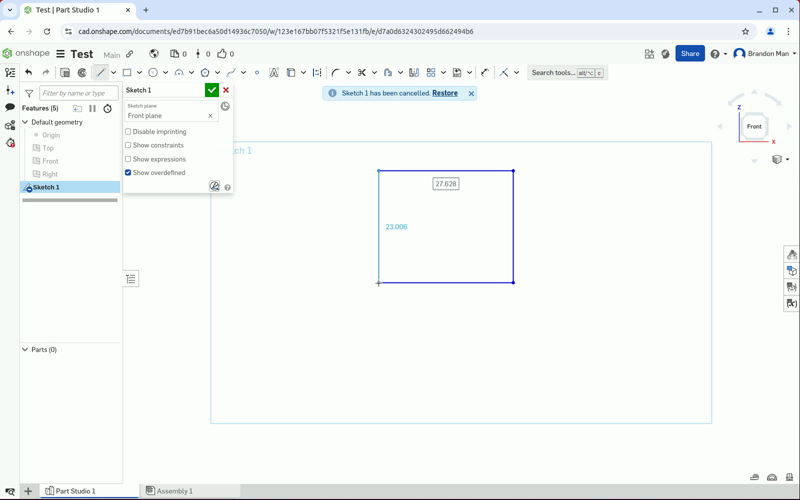
key(esc)
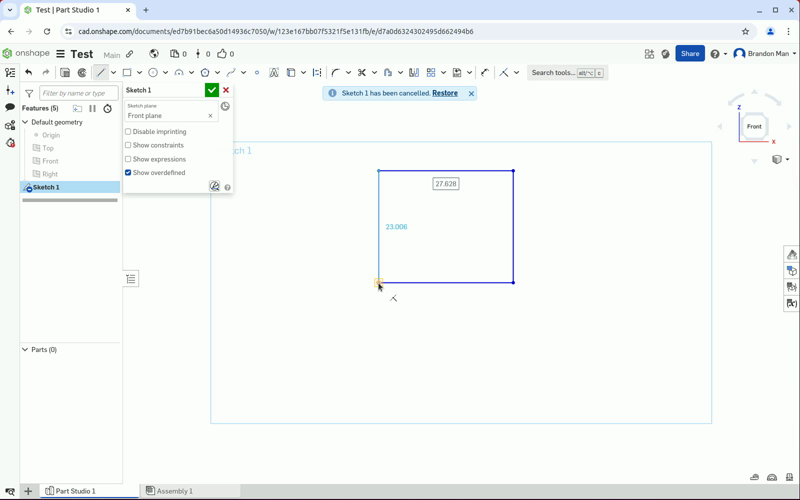
mouse_move(422, 216)
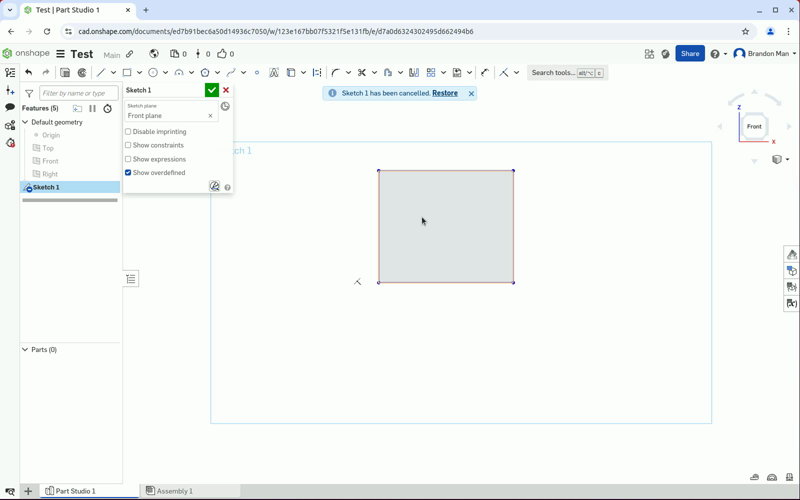
click(422, 216)
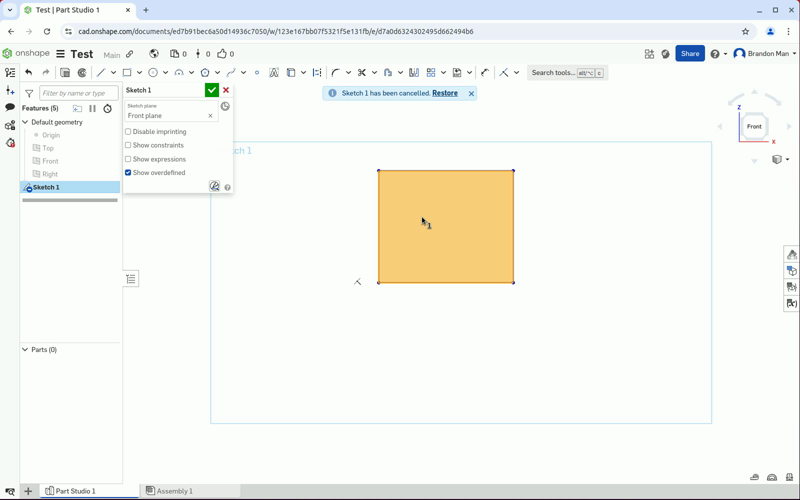
mouse_move(73, 352)
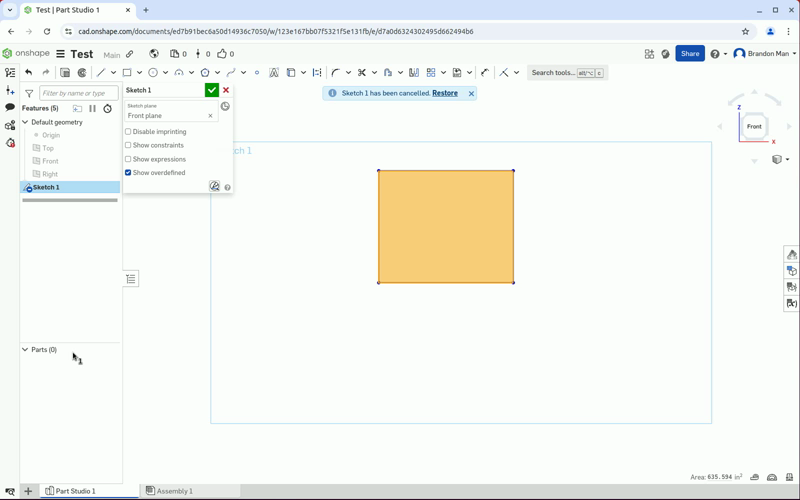
key(shift+y)
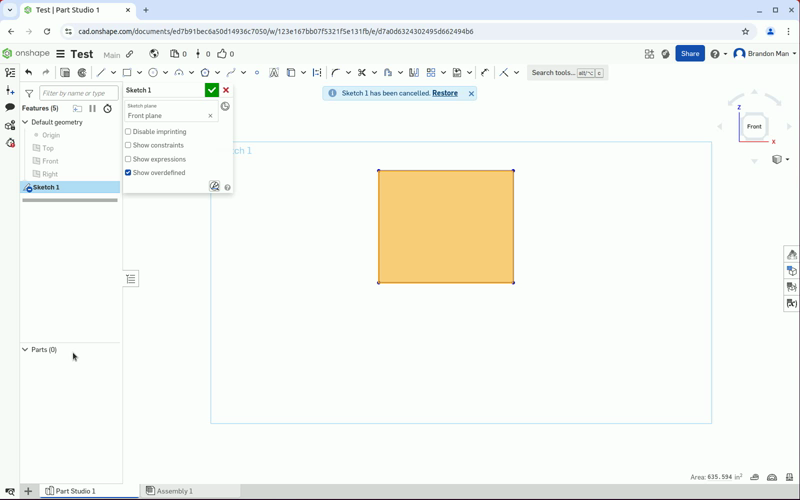
key(shift+e)
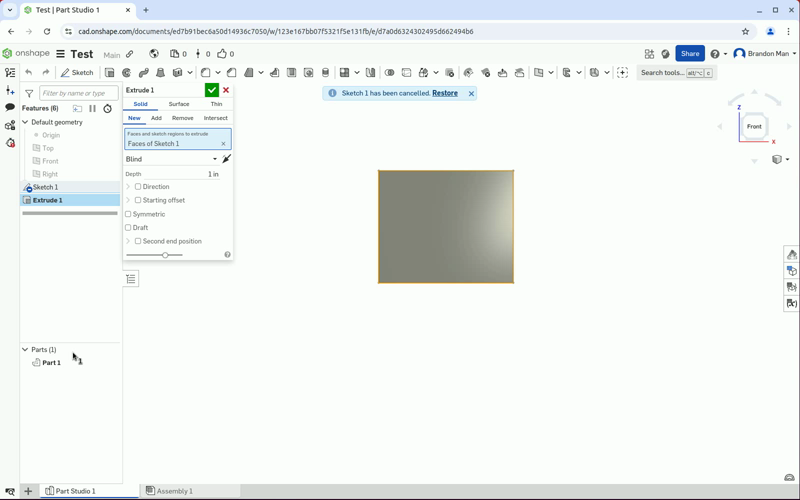
mouse_move(143, 106)
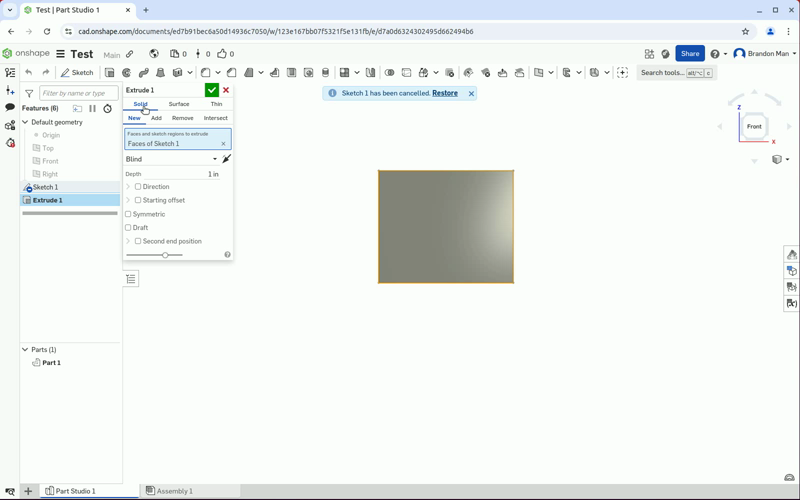
click(143, 106)
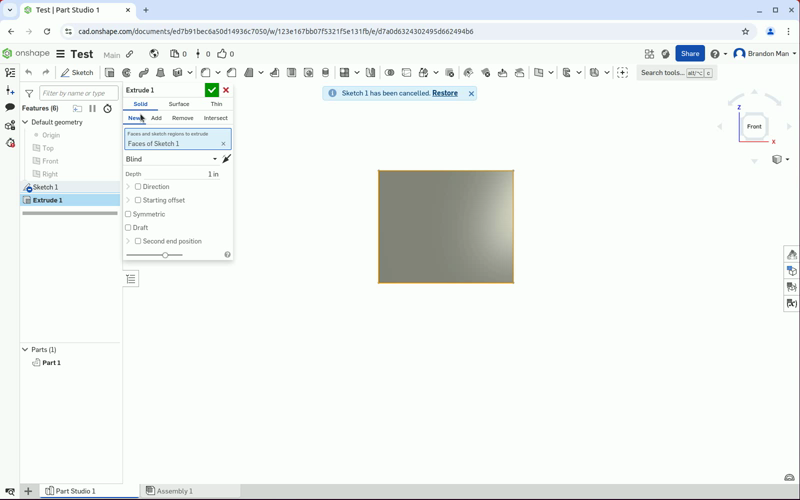
mouse_move(137, 120)
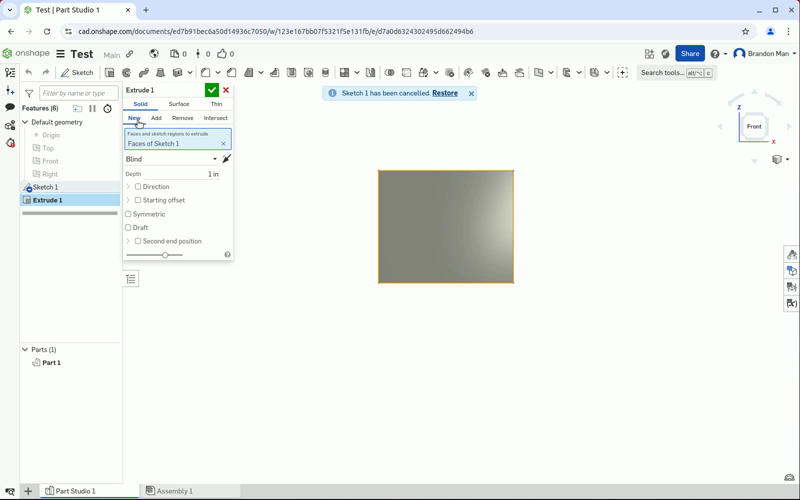
click(137, 120)
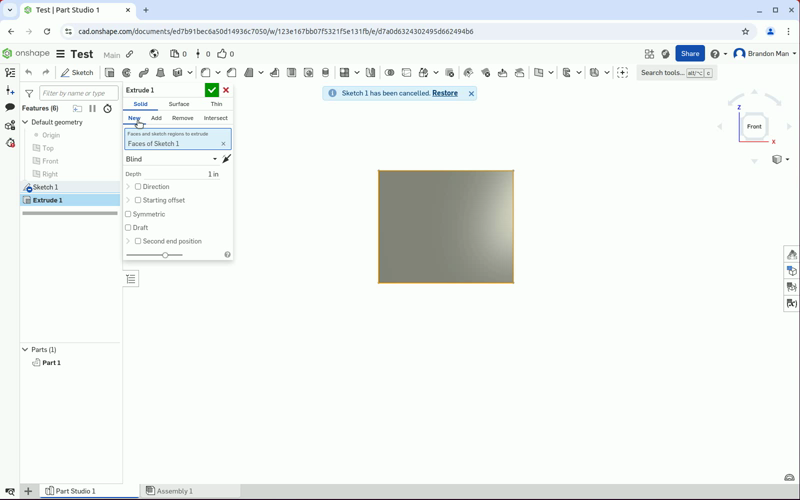
key(tab, 4)
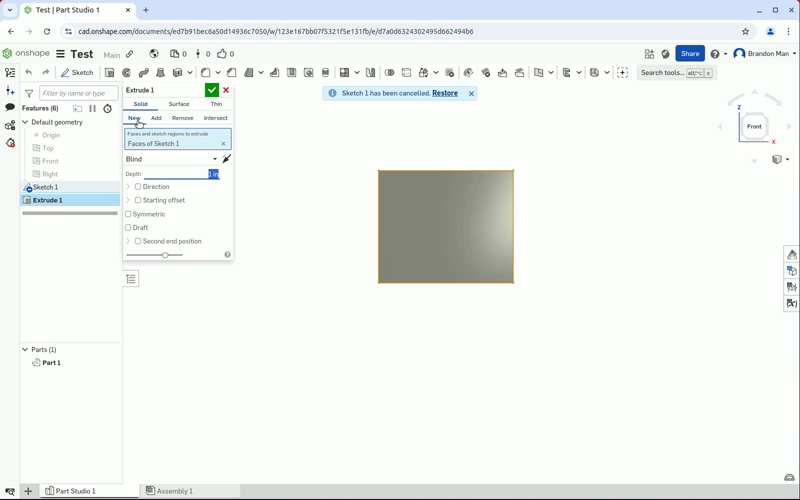
text(-18.535)
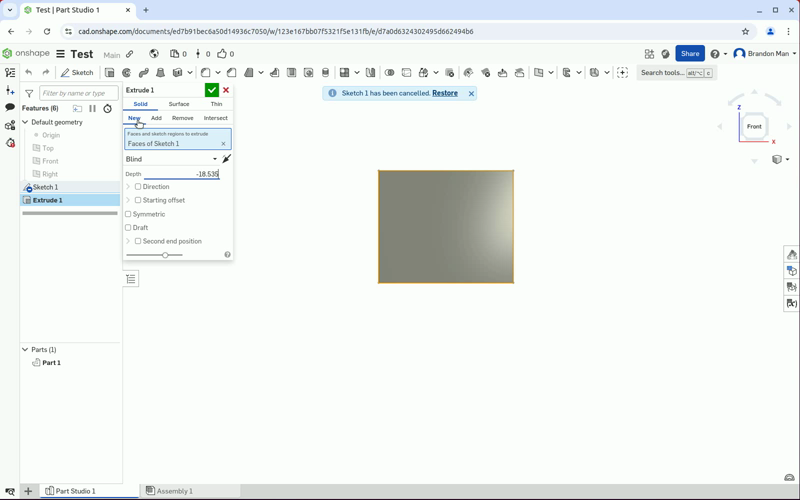
key(enter)
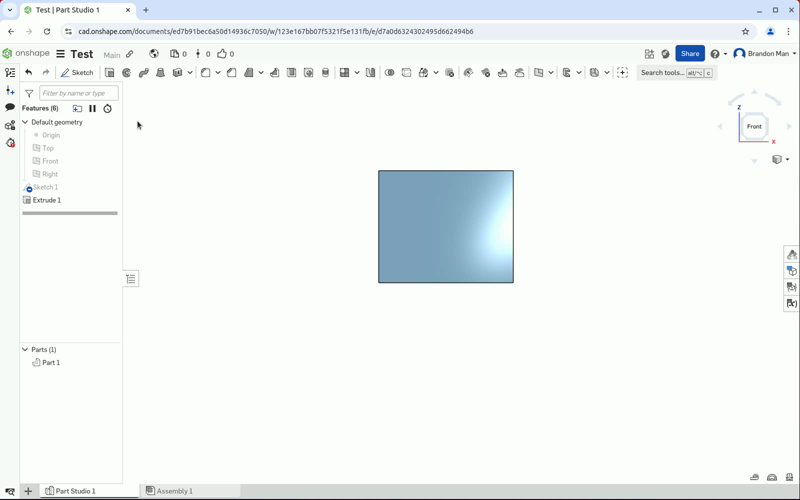
key(shift+h)
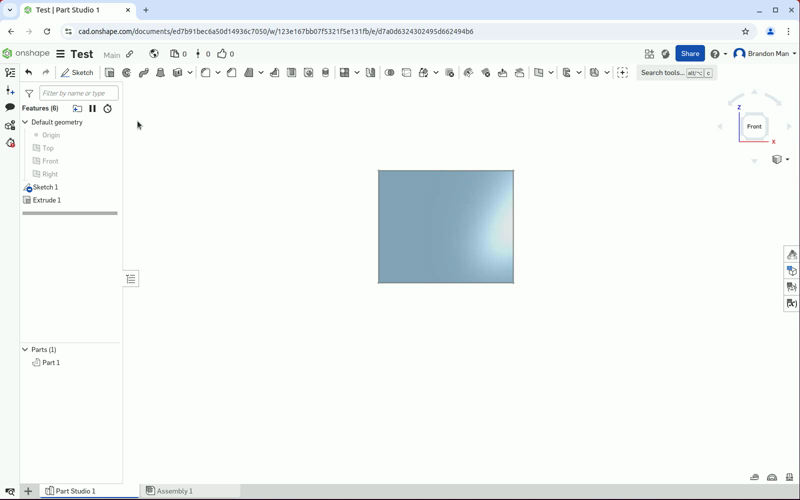
key(shift+h)
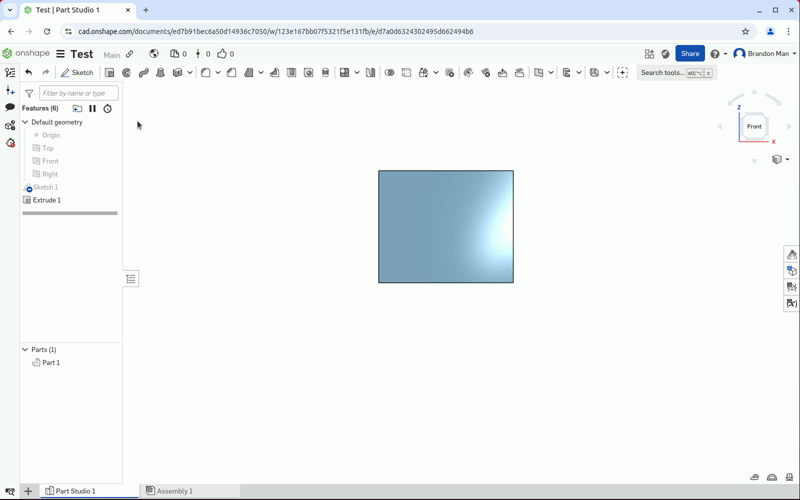
mouse_move(73, 189)
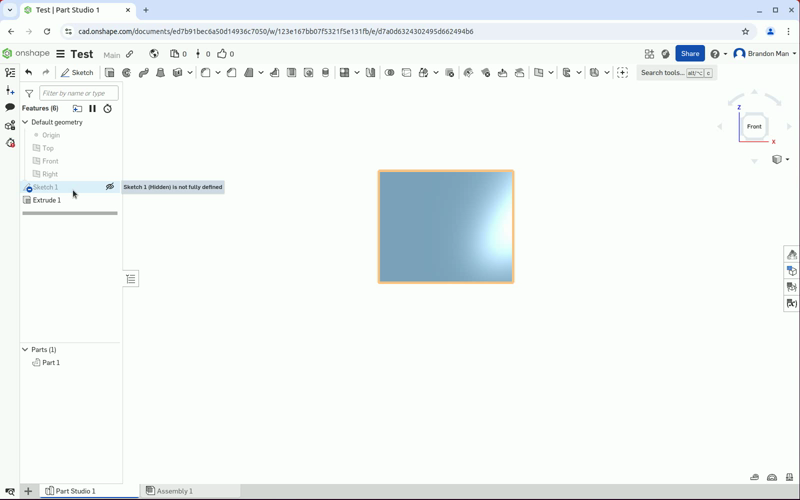
click(73, 189)
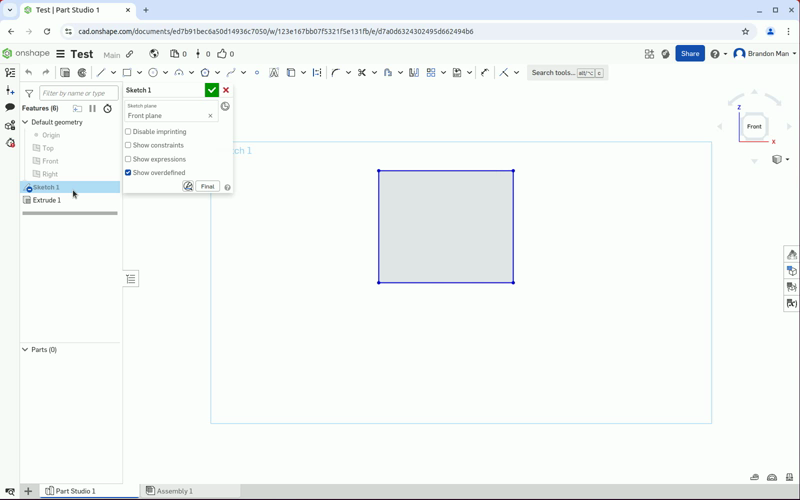
mouse_move(229, 92)
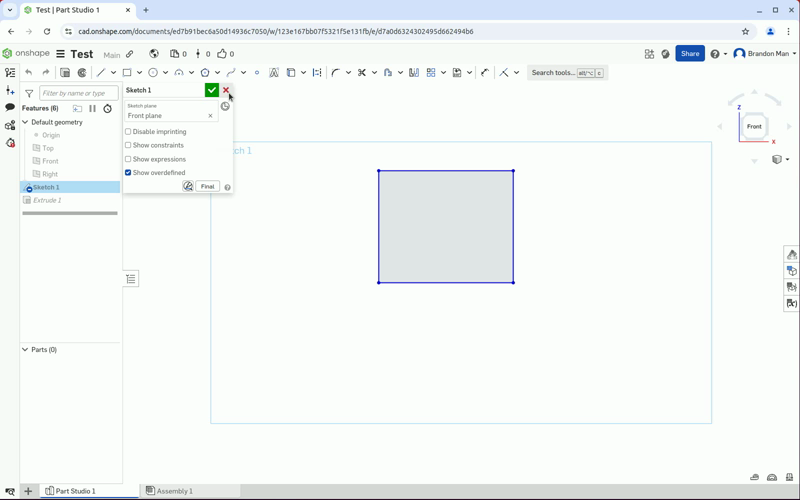
click(229, 92)
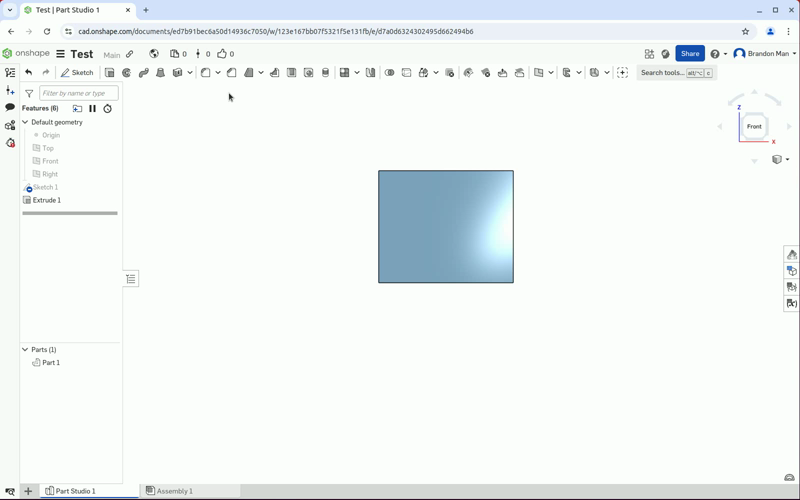
mouse_move(73, 352)
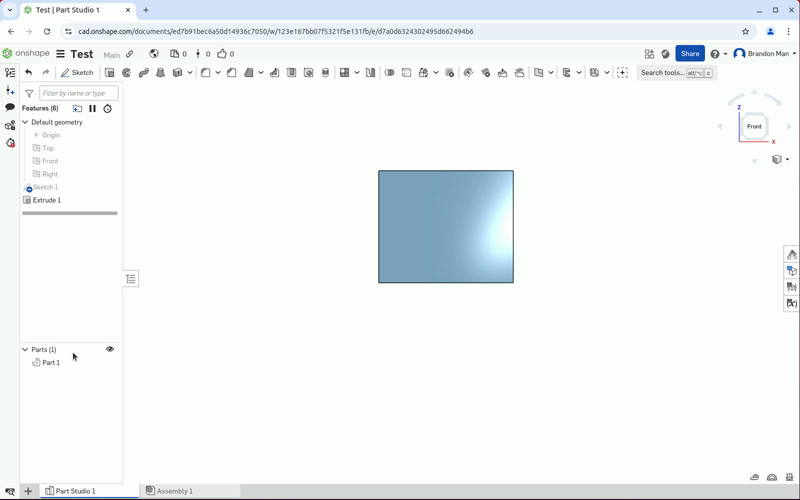
key(y)
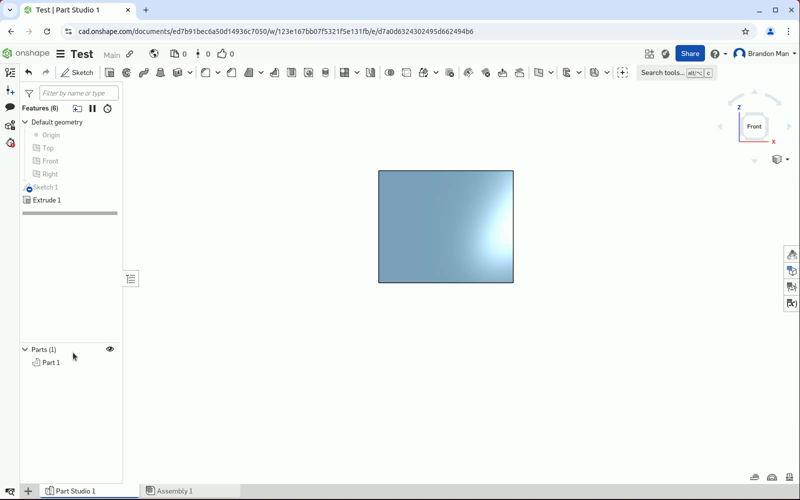
key(shift+p)
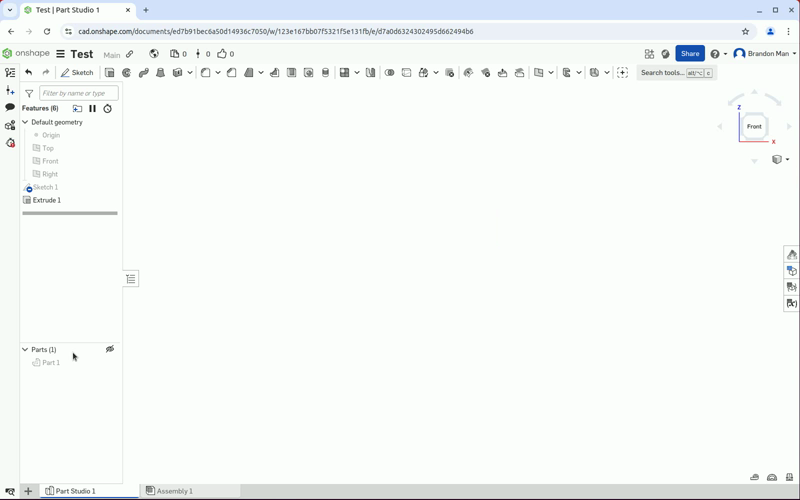
key(space)
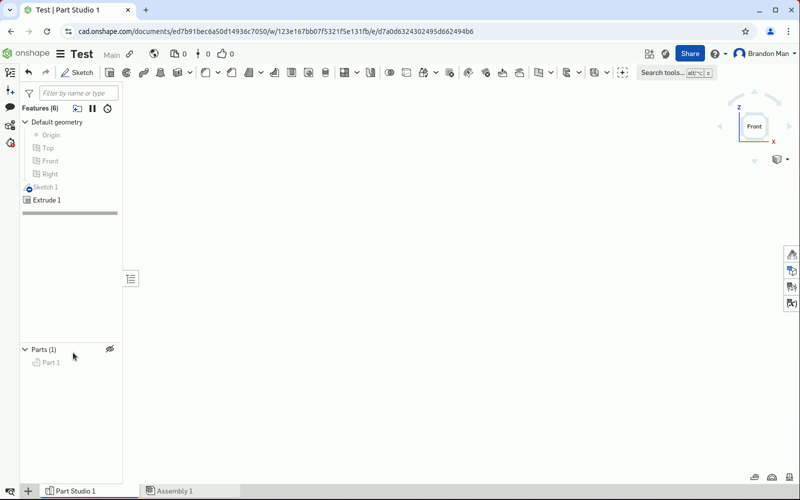
key_down(shift)
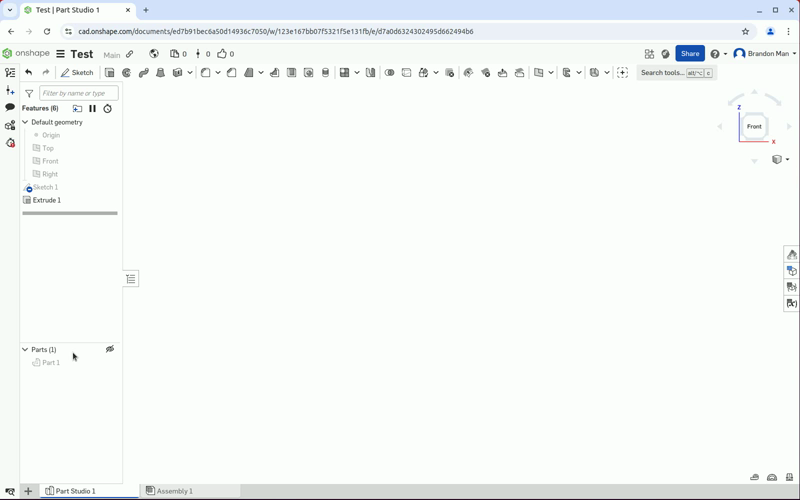
key(down)
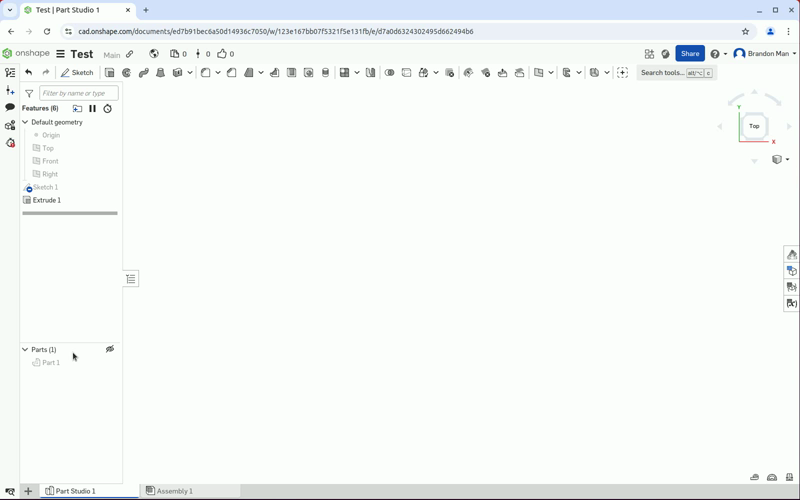
key_up(shift)
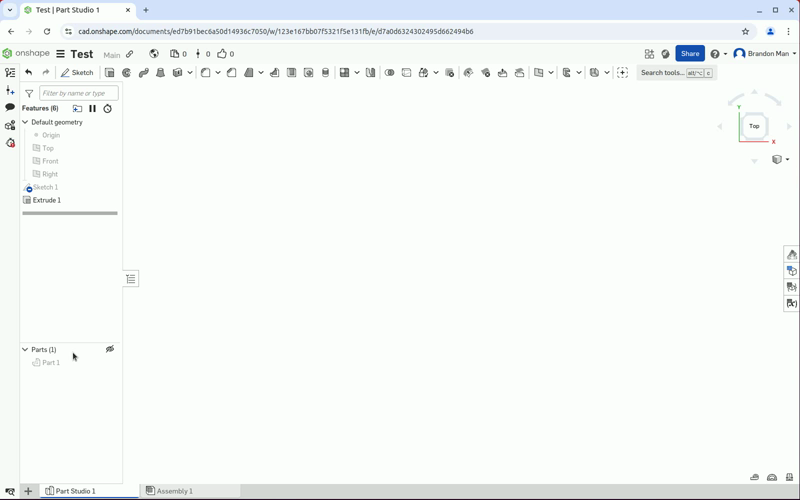
mouse_move(73, 352)
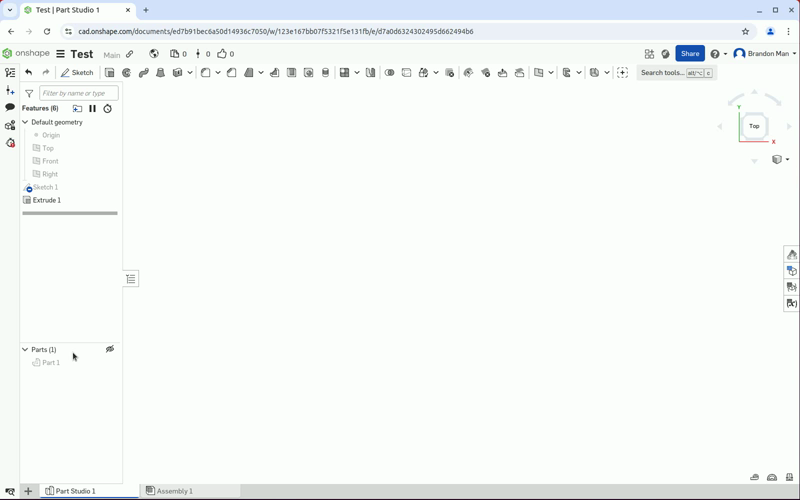
key(shift+y)
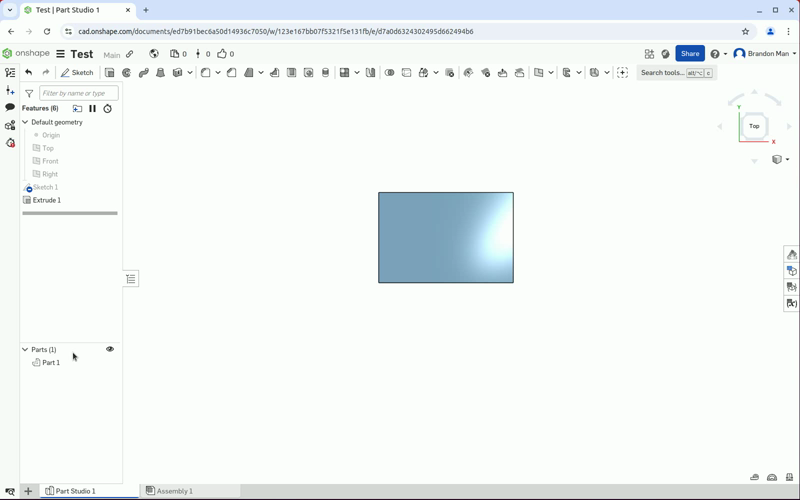
mouse_move(541, 75)
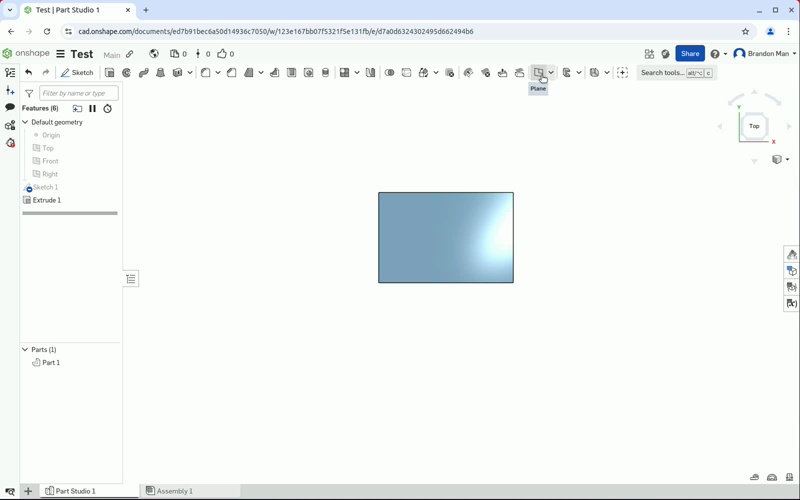
click(541, 75)
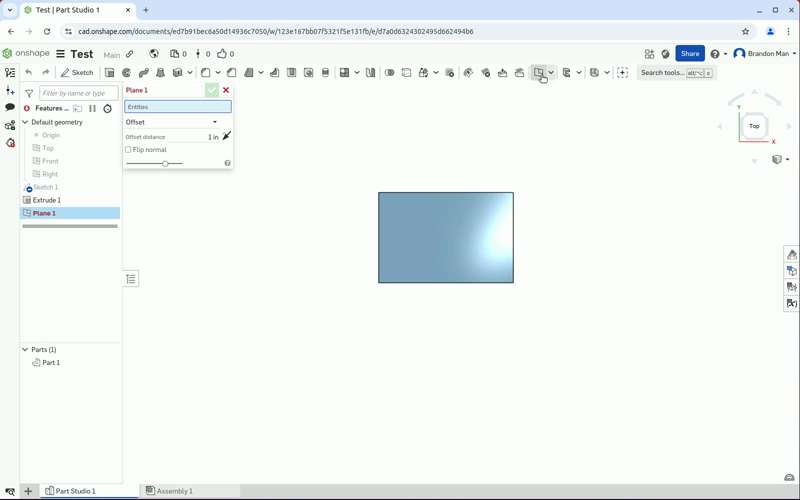
mouse_move(73, 150)
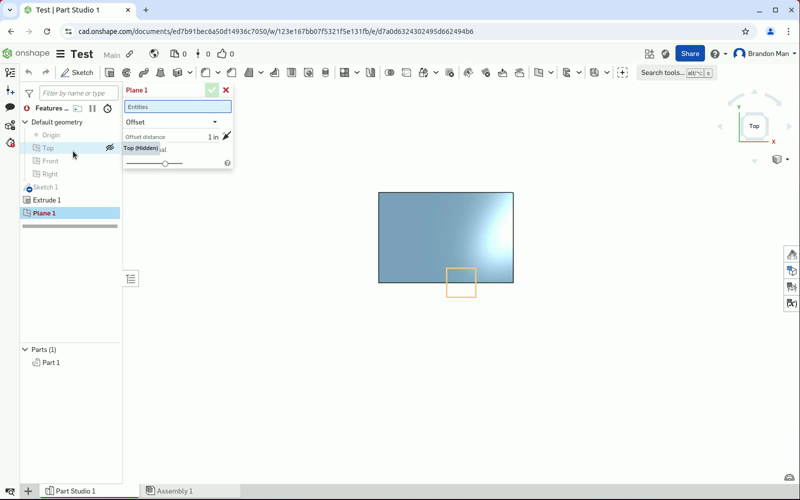
click(73, 150)
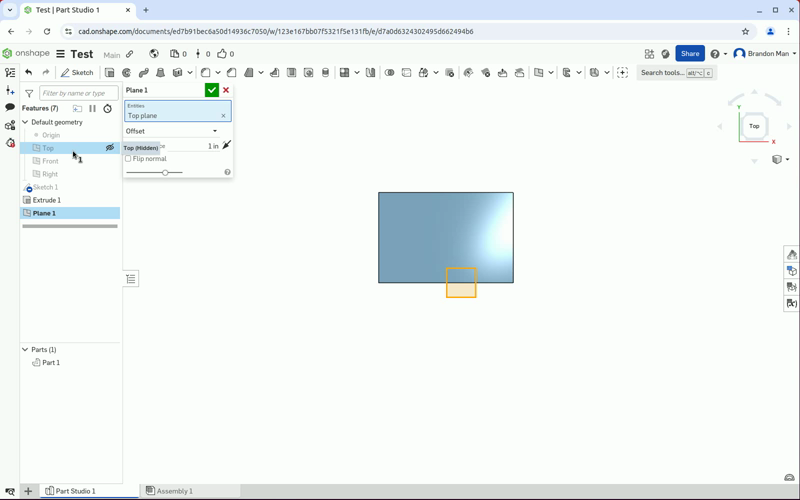
key(tab, 2)
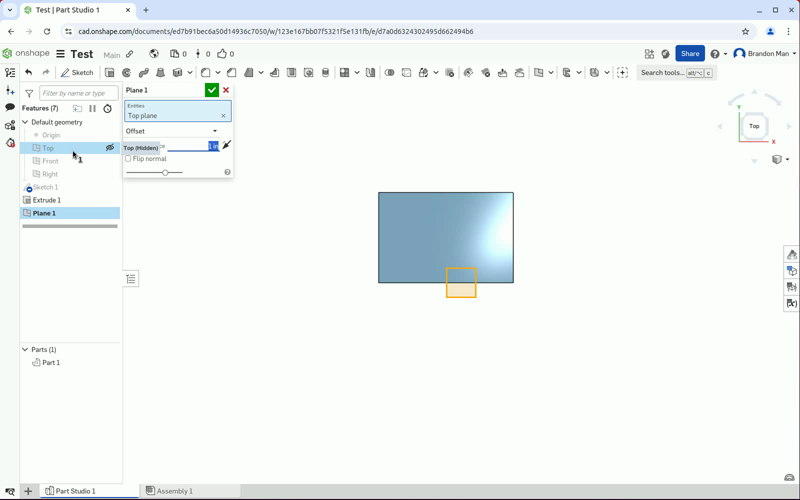
text(23.108)
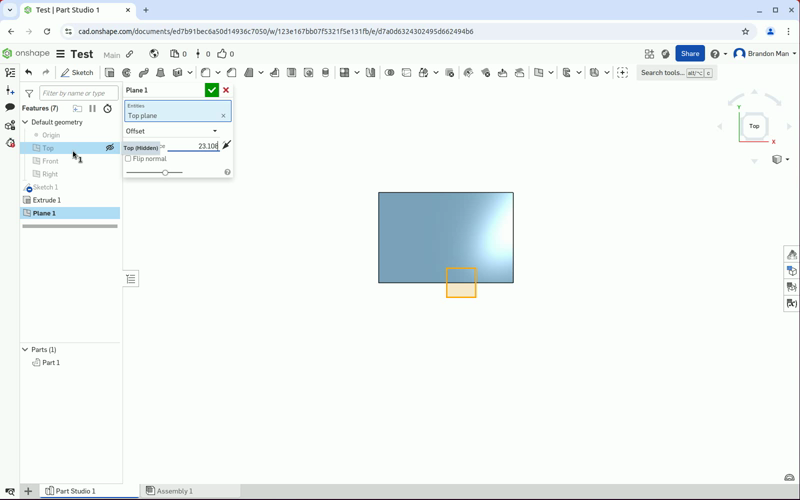
key(enter, 2)
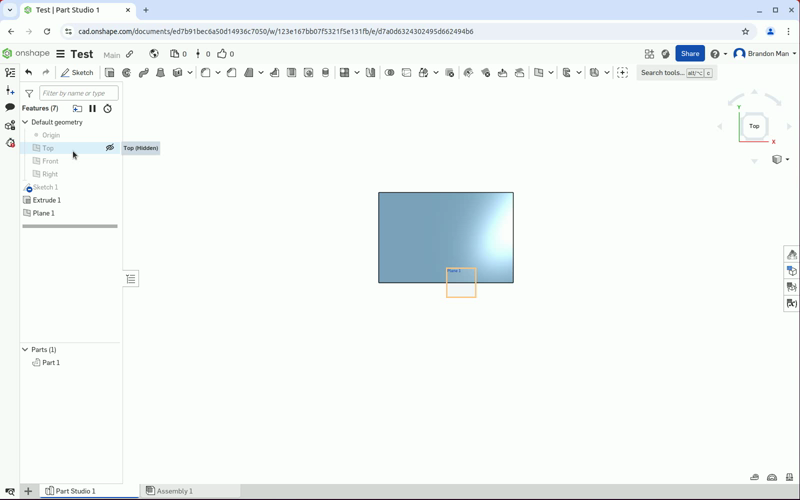
key(shift+s)
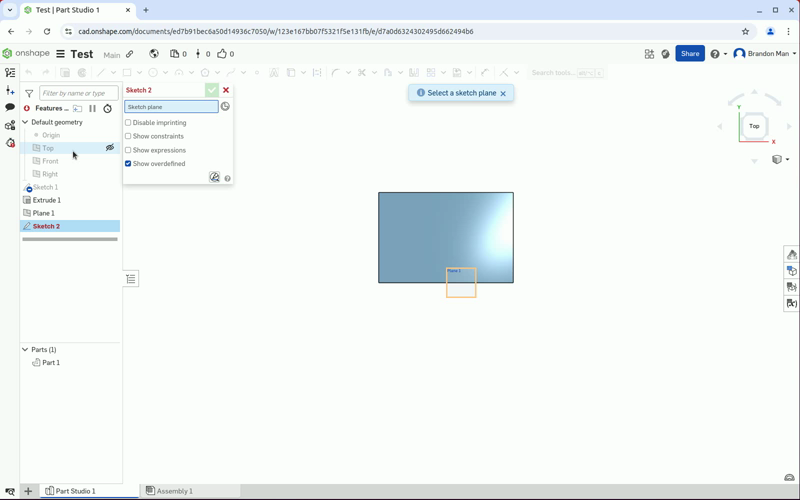
mouse_move(73, 215)
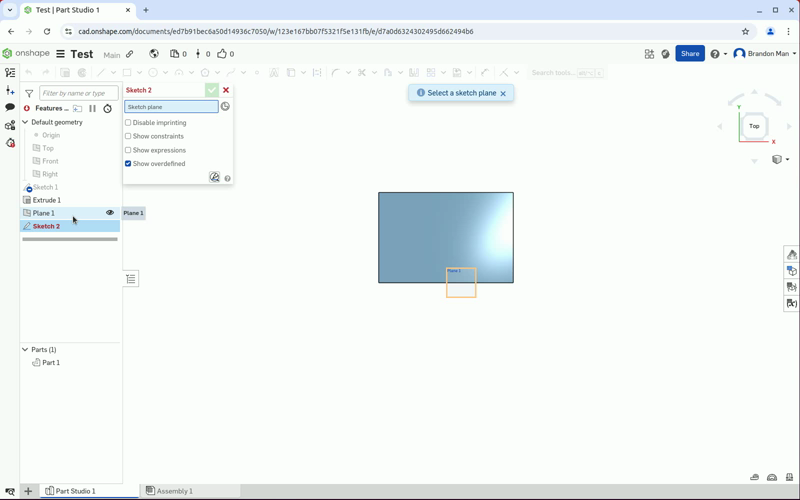
click(73, 215)
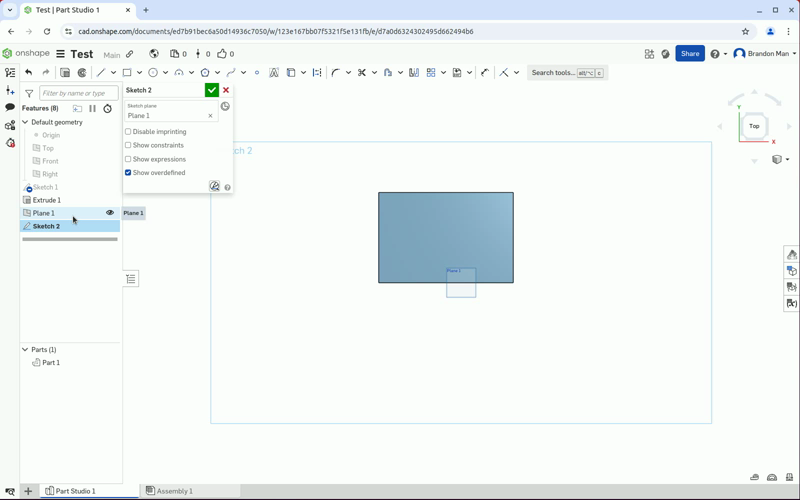
mouse_move(73, 352)
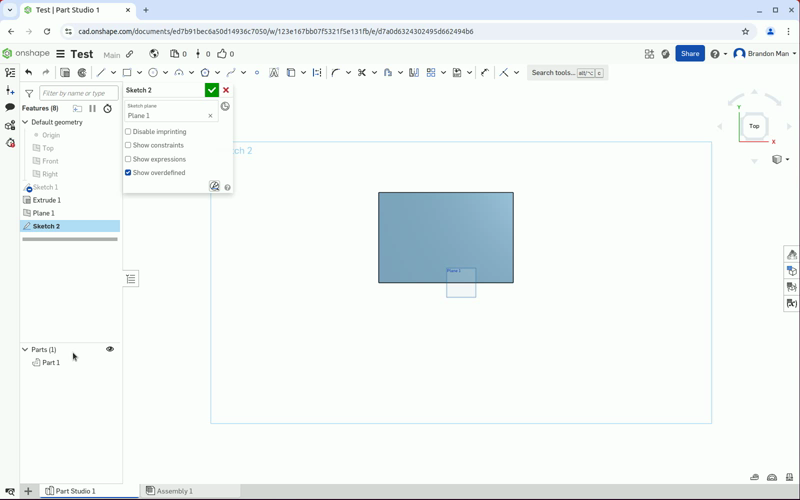
key(y)
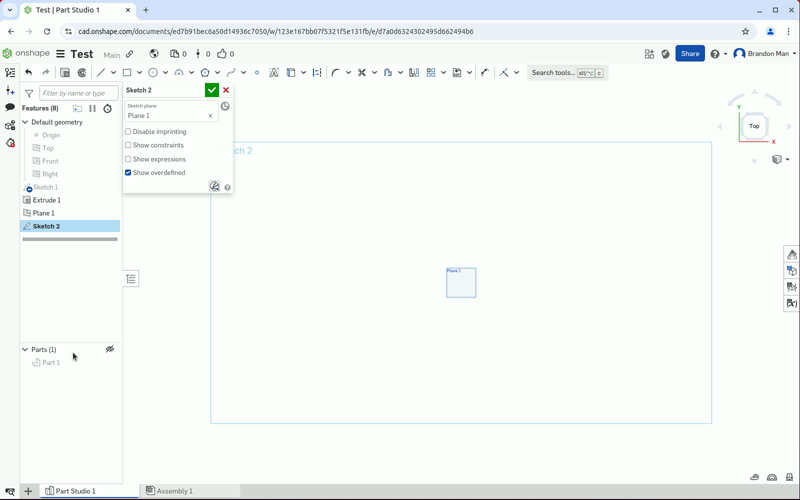
key(l)
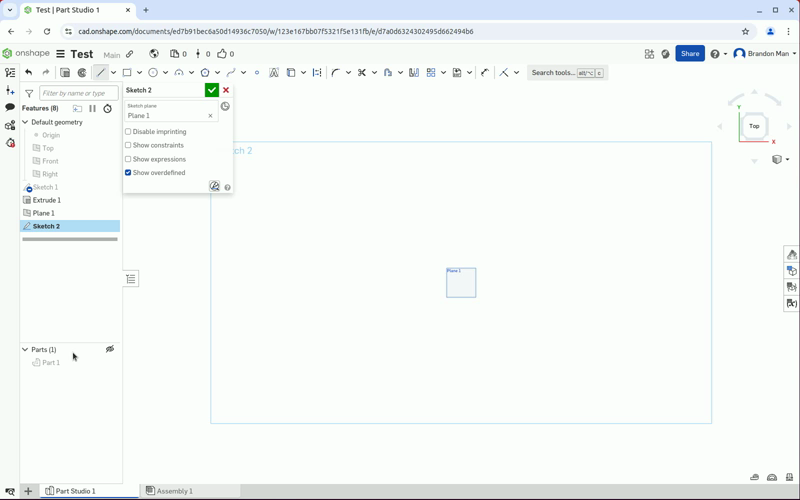
key_down(shift)
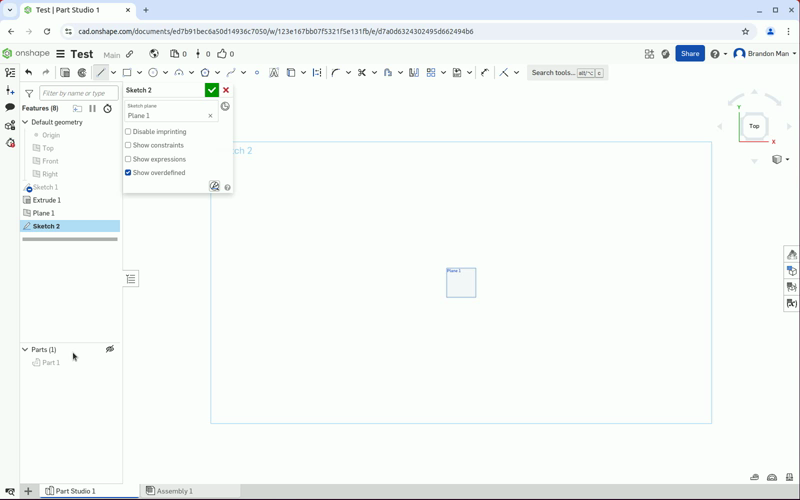
mouse_move(378, 260)
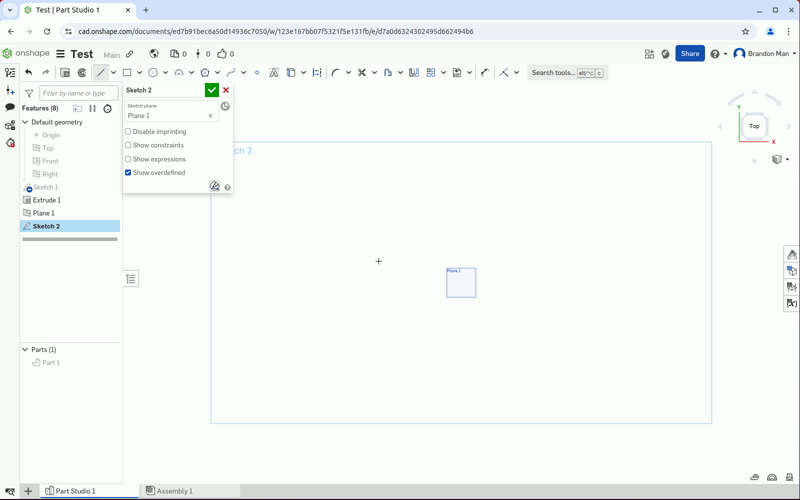
click(378, 260)
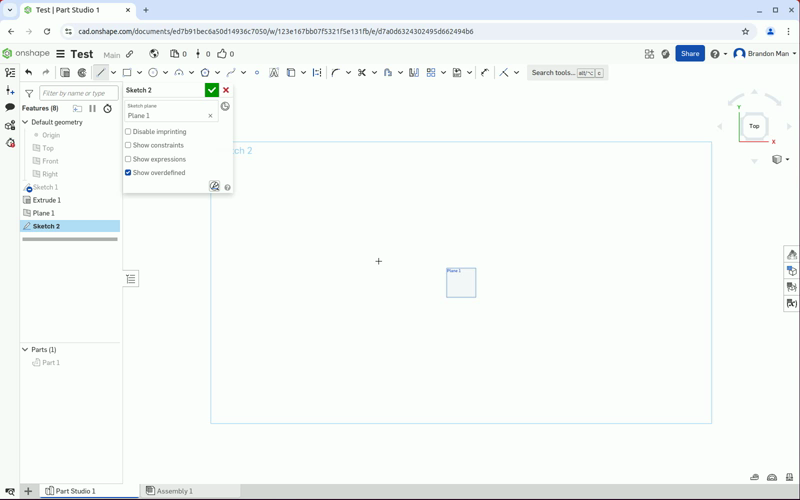
key_up(shift)
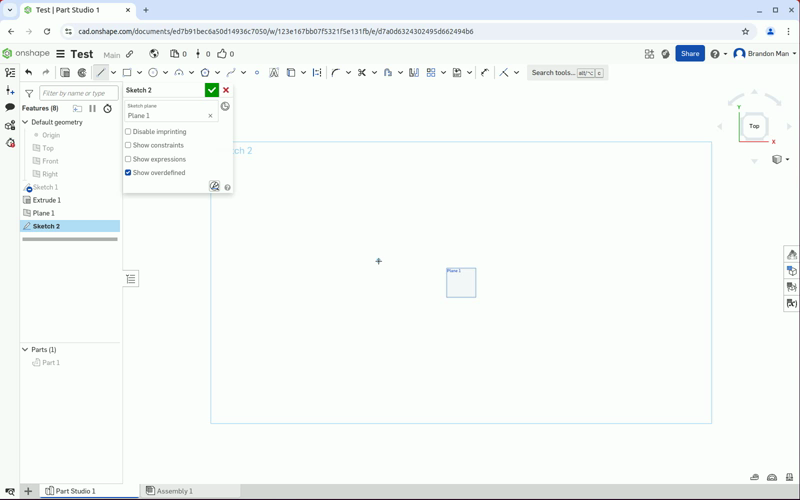
key_down(shift)
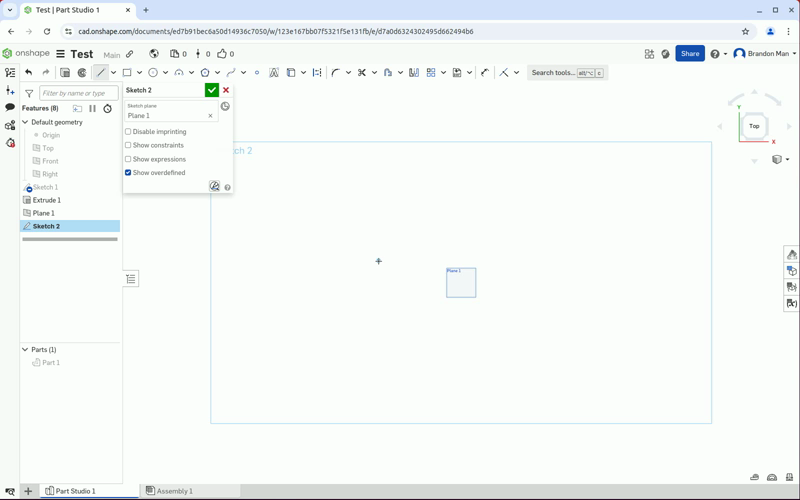
mouse_move(513, 260)
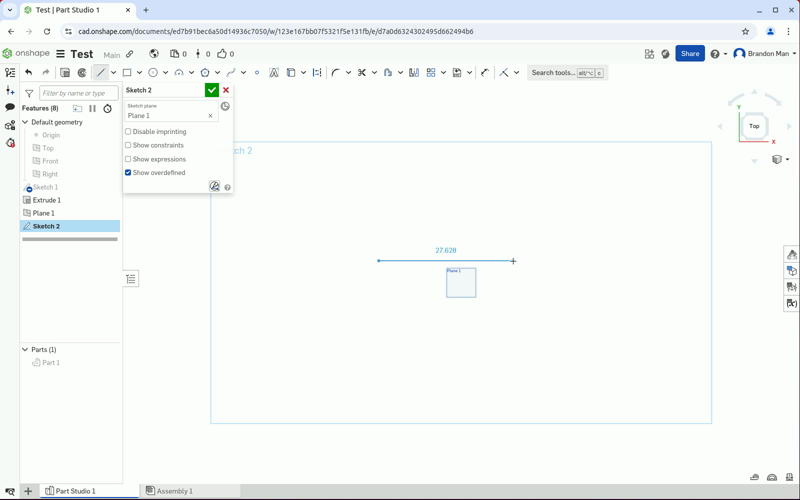
click(513, 260)
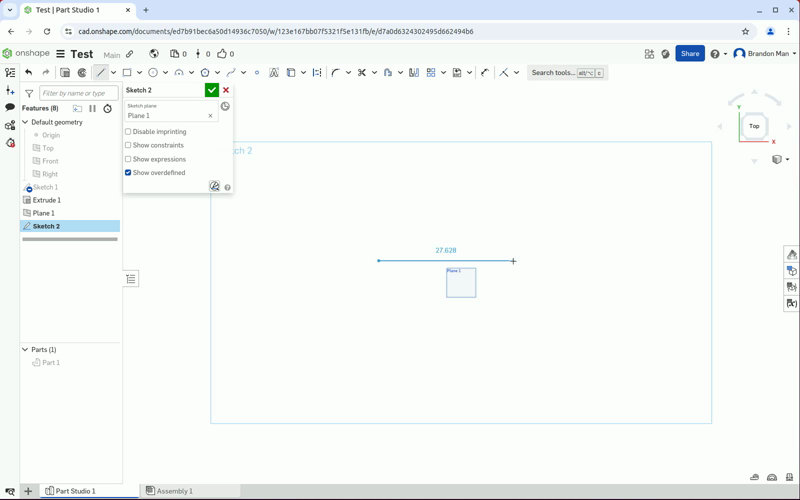
key_up(shift)
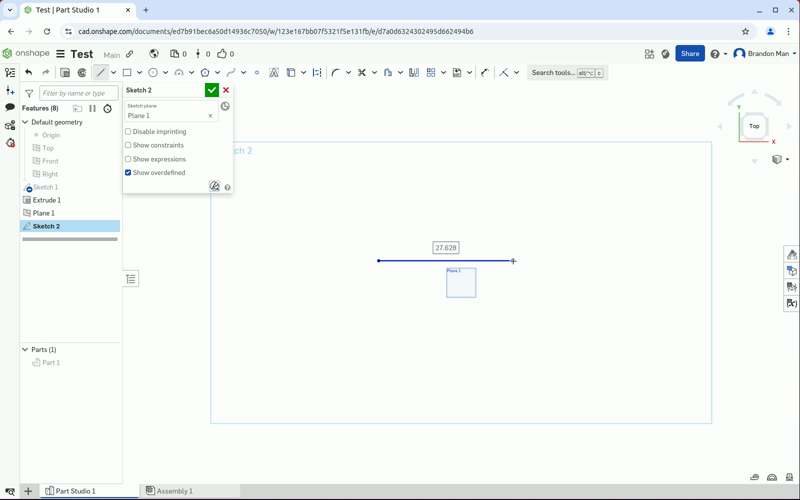
key_down(shift)
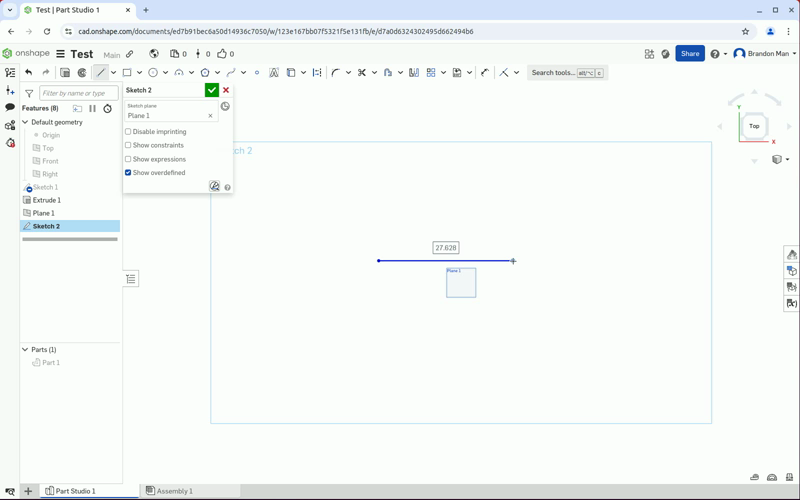
mouse_move(543, 260)
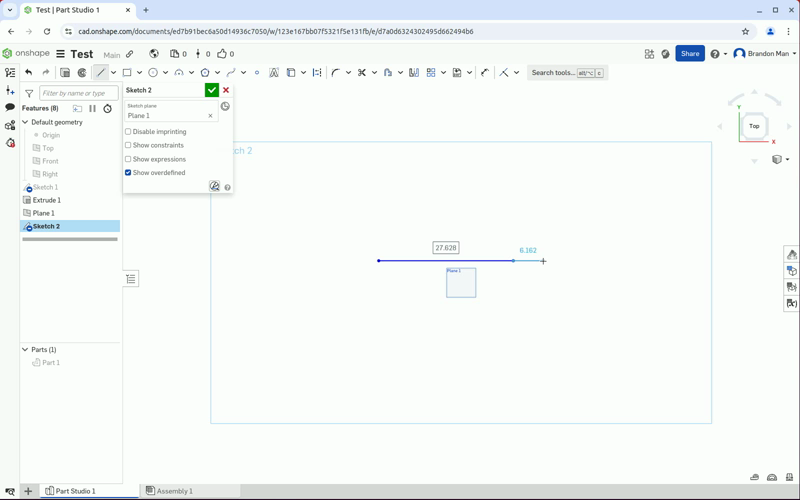
mouse_move(513, 215)
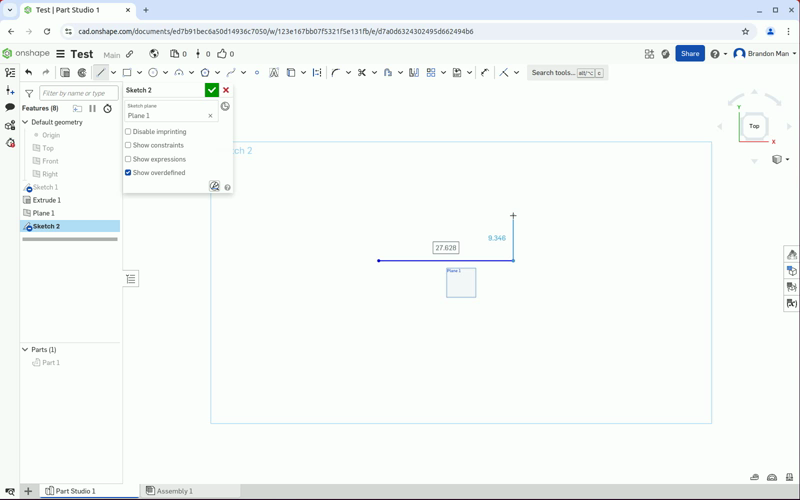
click(513, 215)
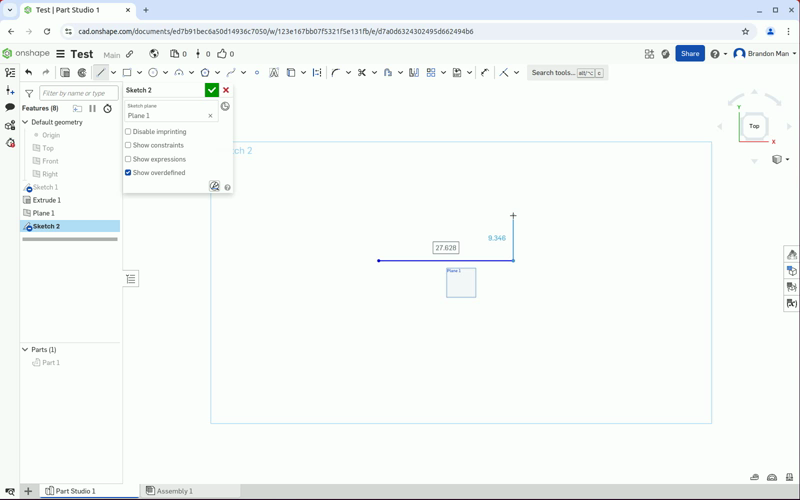
key_up(shift)
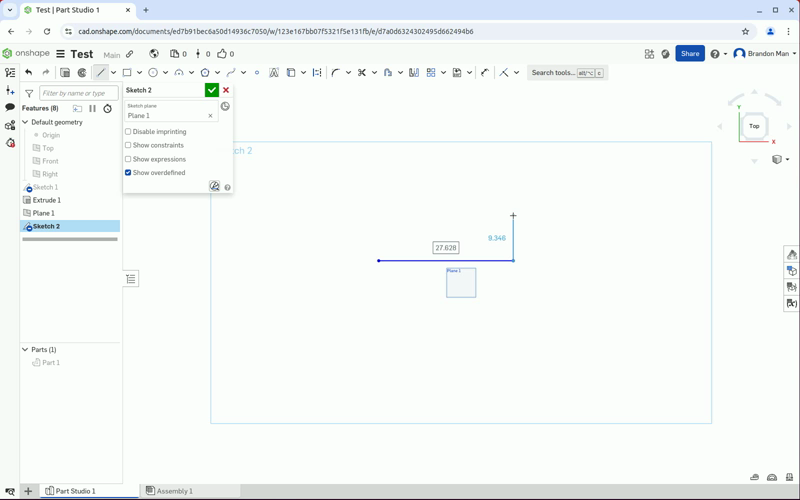
key_down(shift)
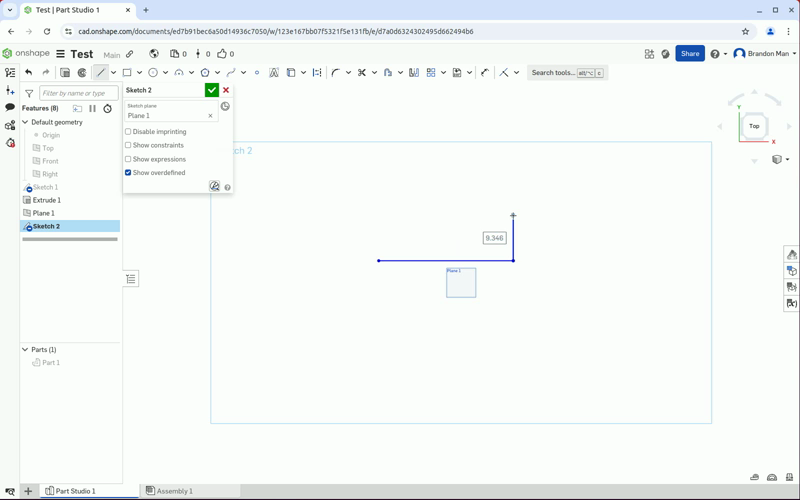
mouse_move(378, 215)
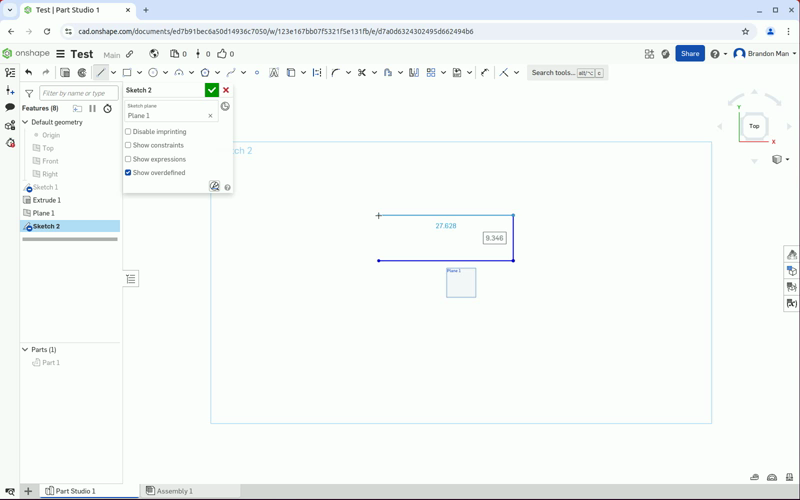
click(378, 215)
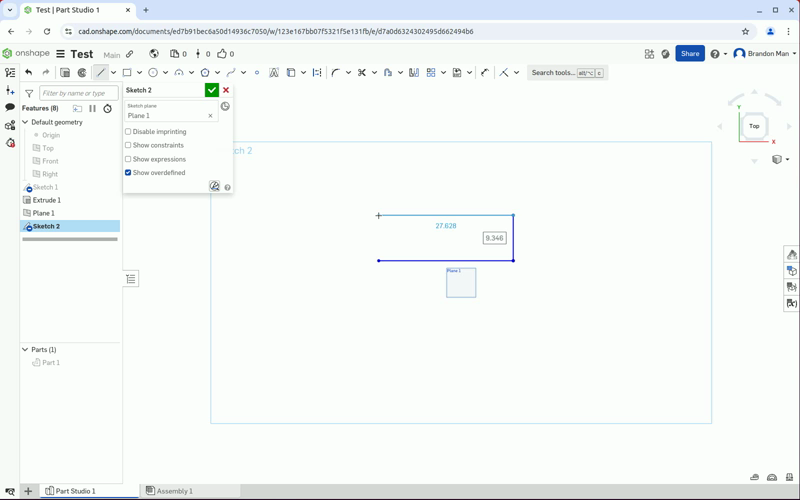
key_up(shift)
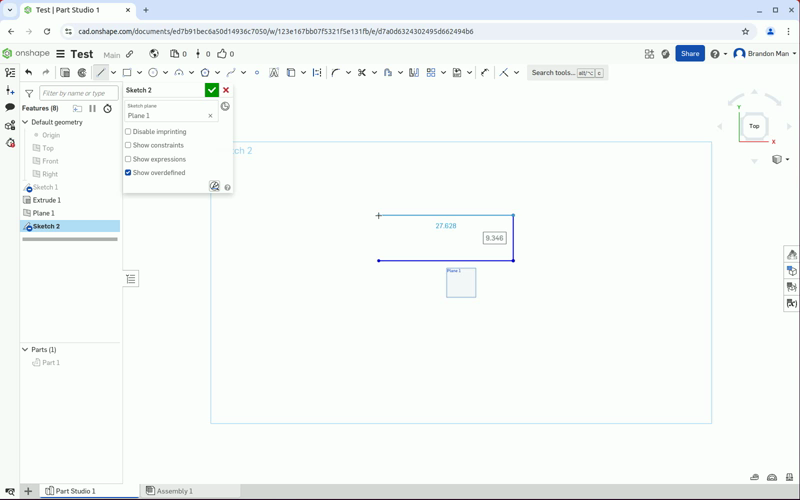
mouse_move(408, 215)
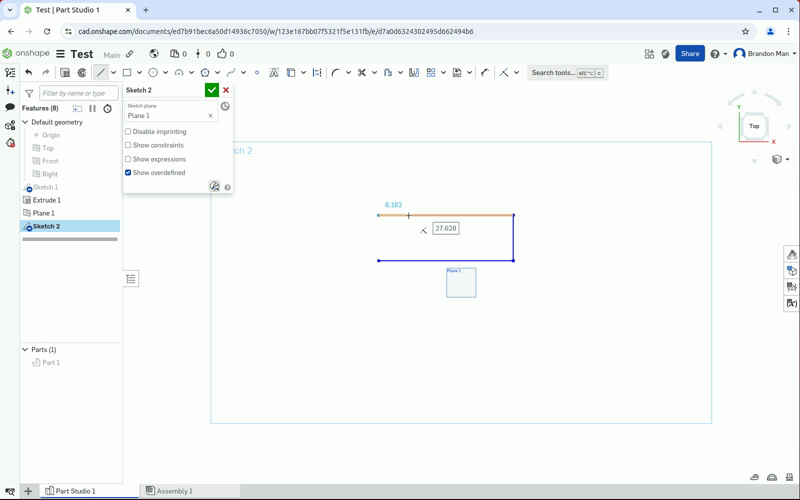
key_down(shift)
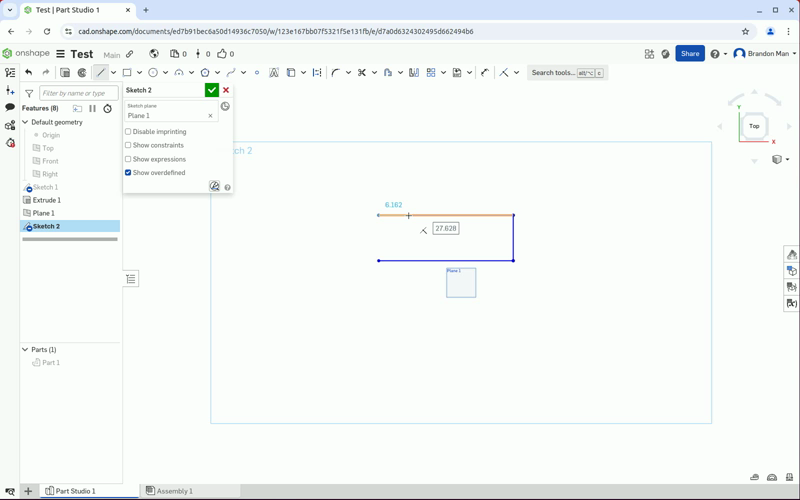
mouse_move(378, 260)
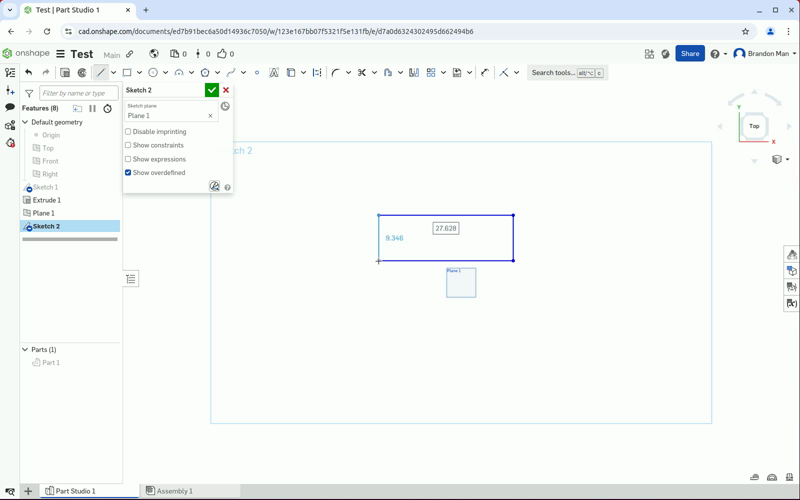
key_up(shift)
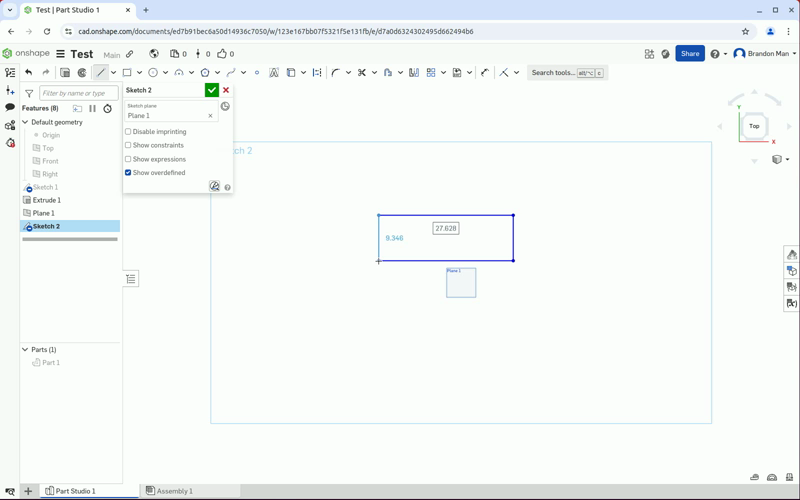
click(378, 260)
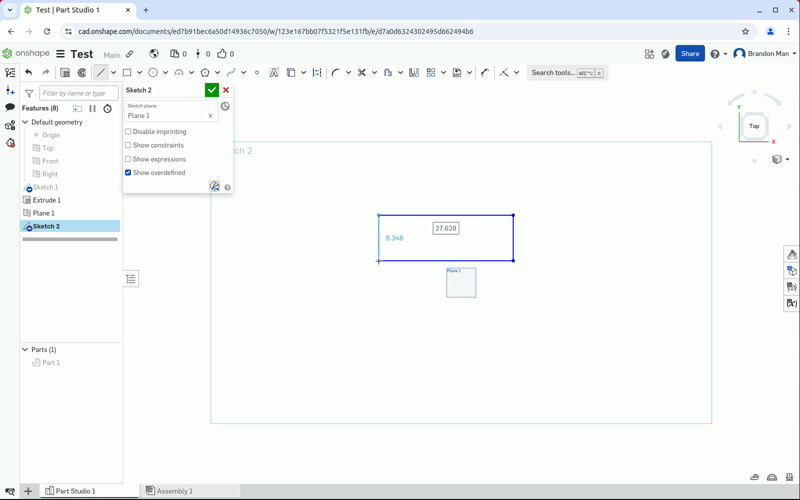
key(esc)
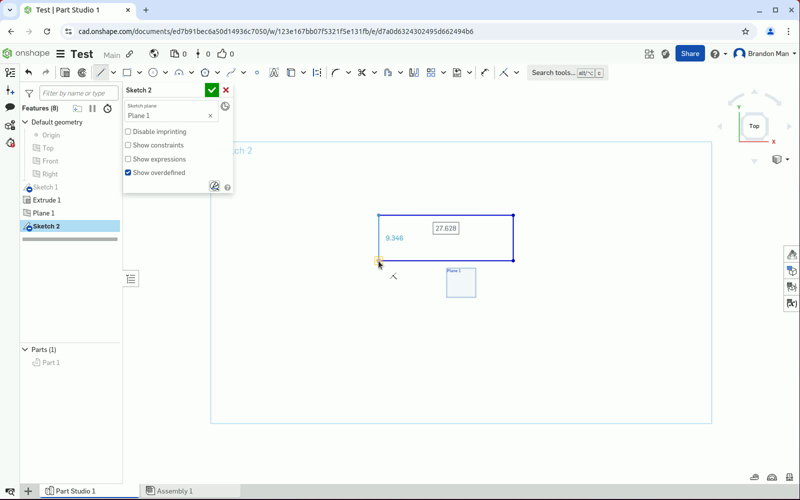
mouse_move(468, 256)
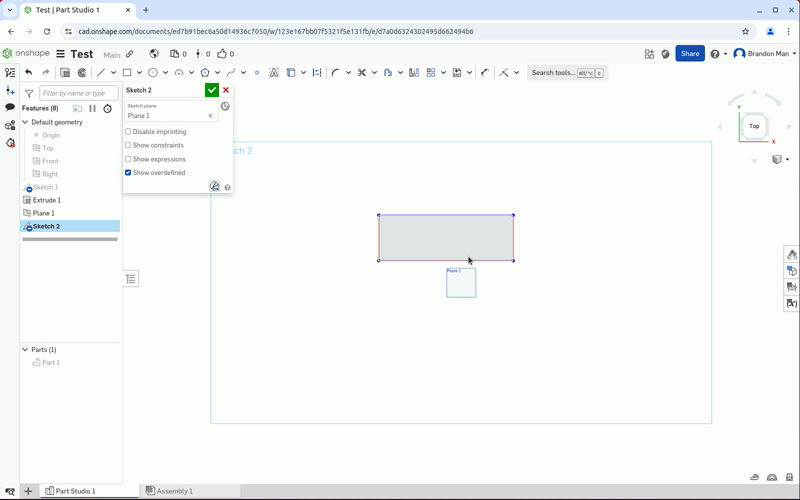
click(468, 256)
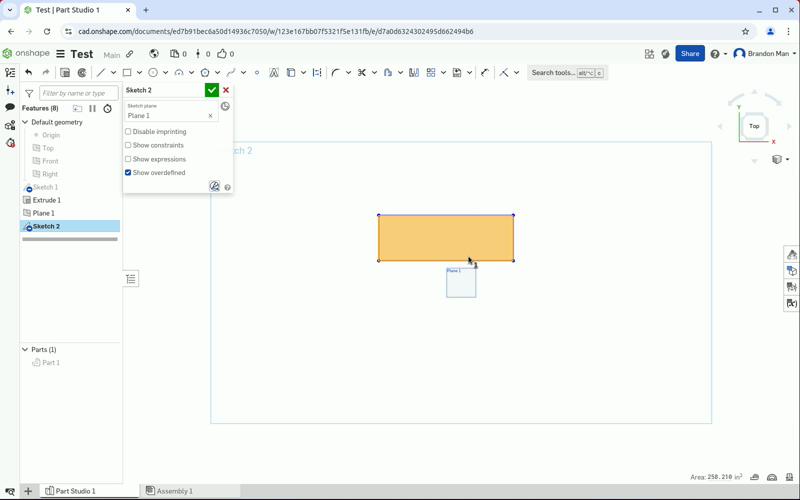
mouse_move(73, 352)
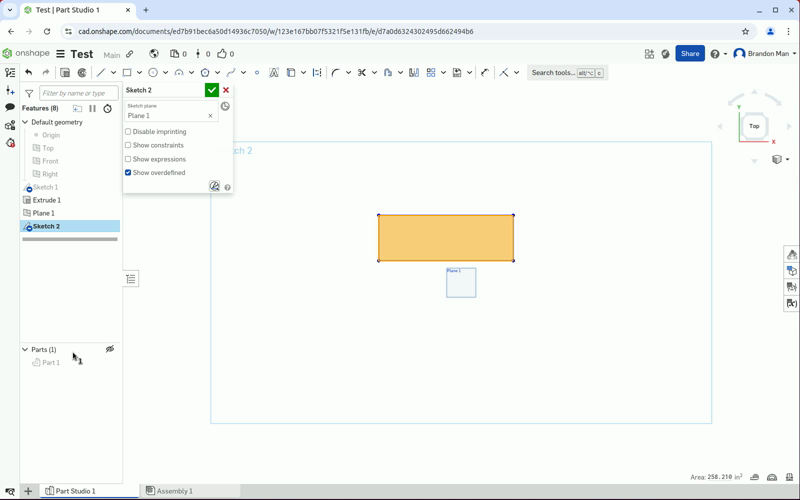
key(shift+y)
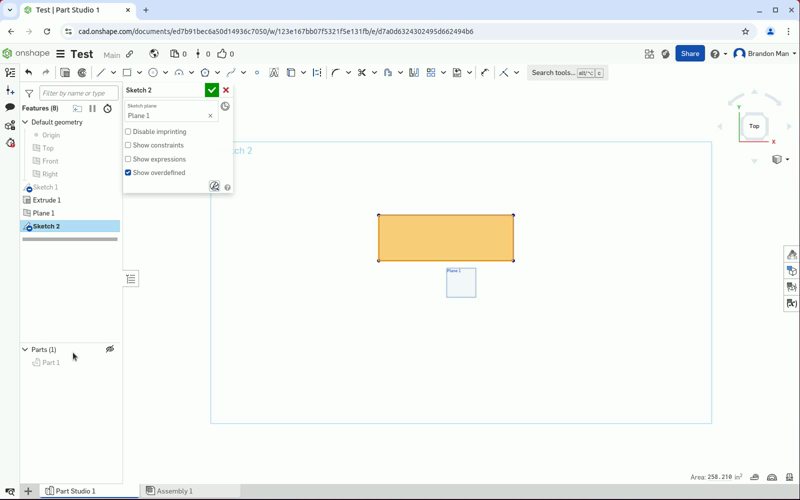
key(shift+e)
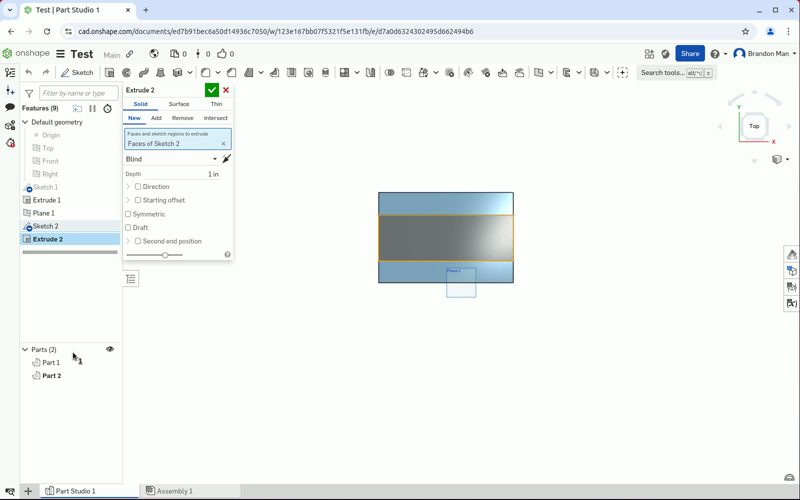
mouse_move(143, 106)
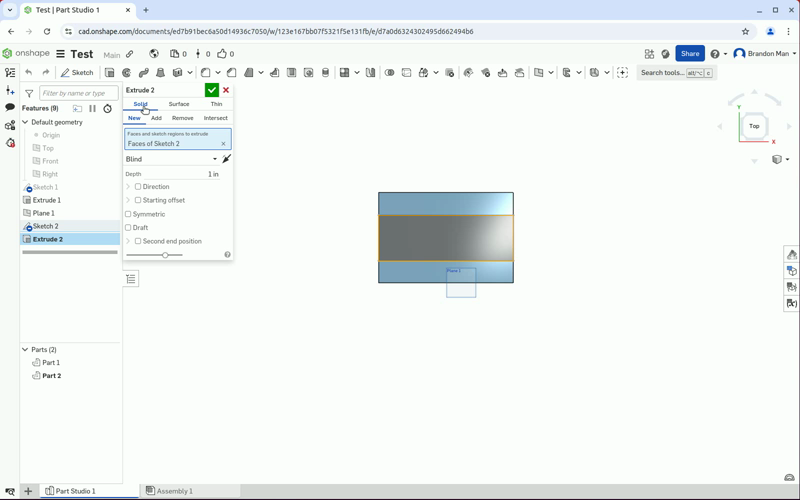
click(143, 106)
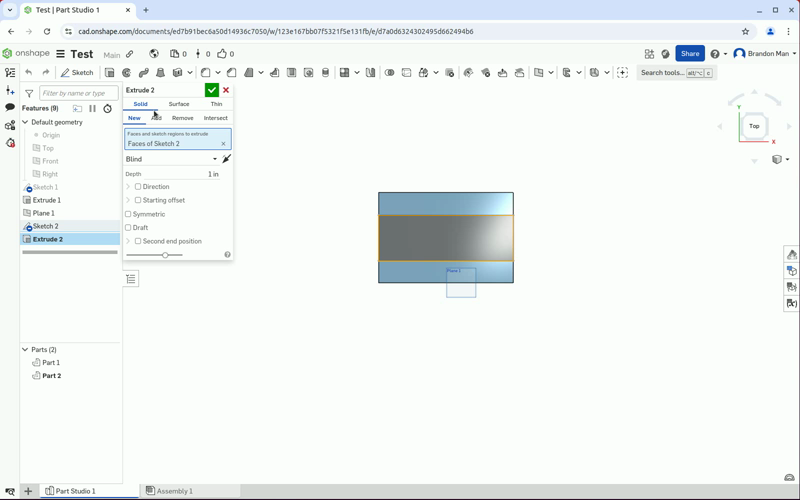
mouse_move(186, 120)
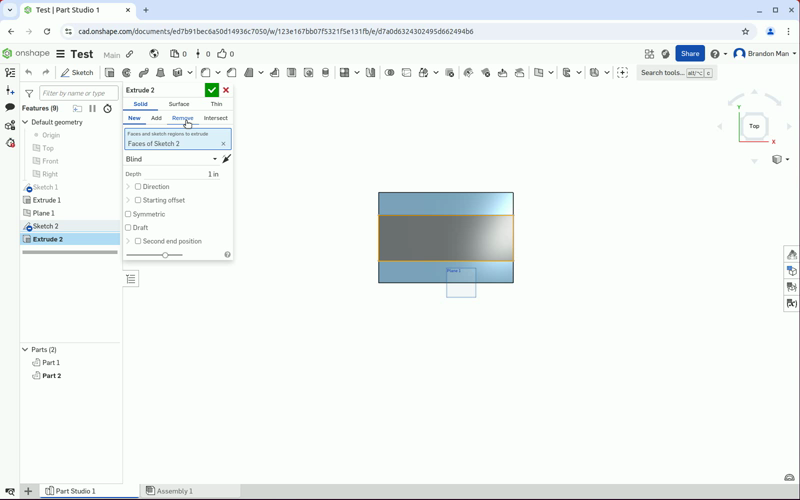
click(186, 120)
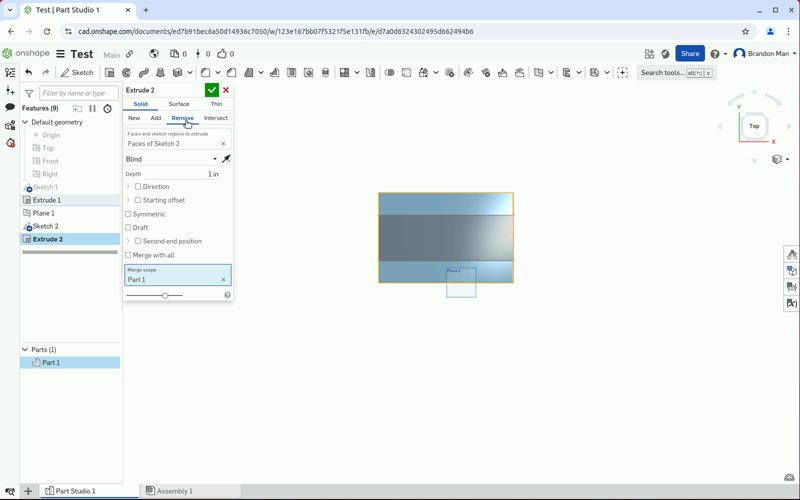
key(tab, 4)
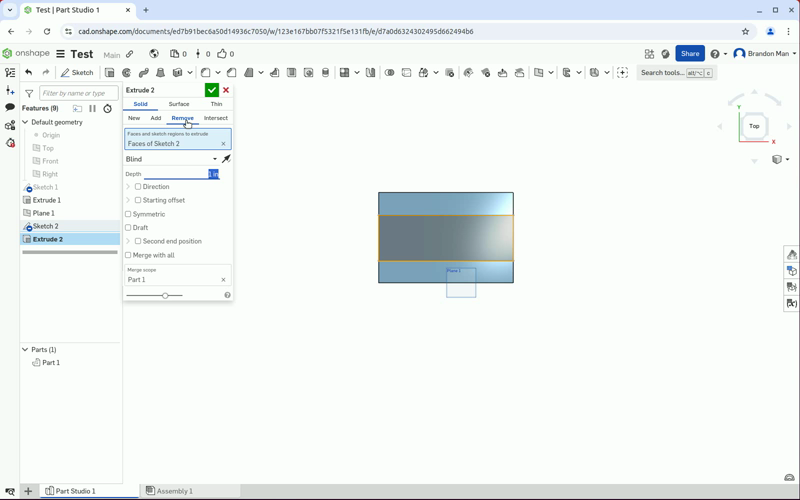
text(4.574)
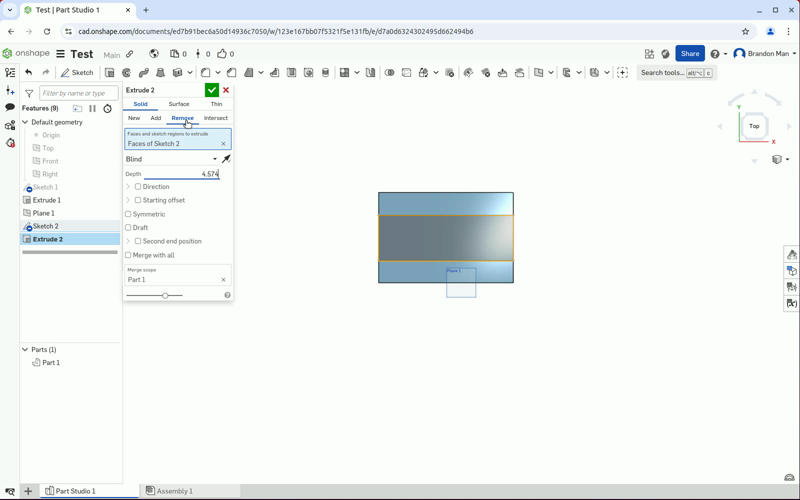
key(tab, 6)
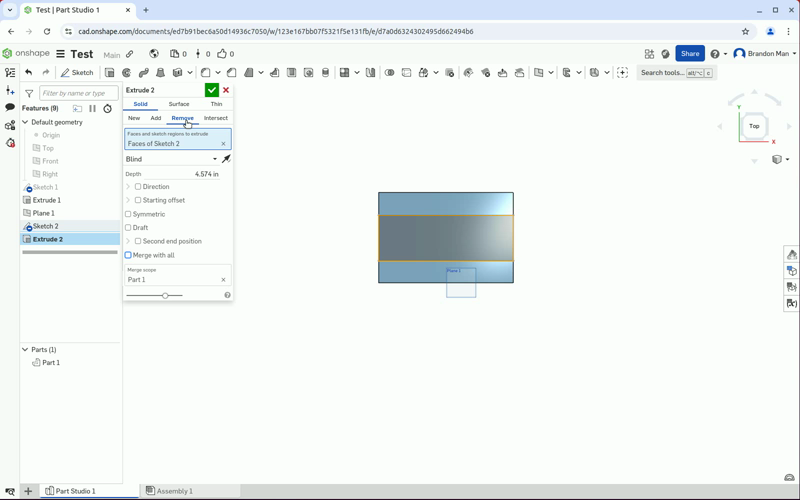
key(space)
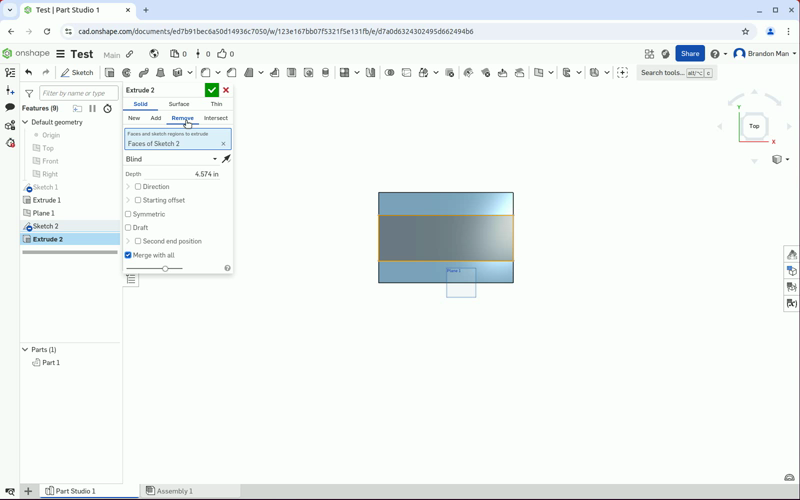
key(enter)
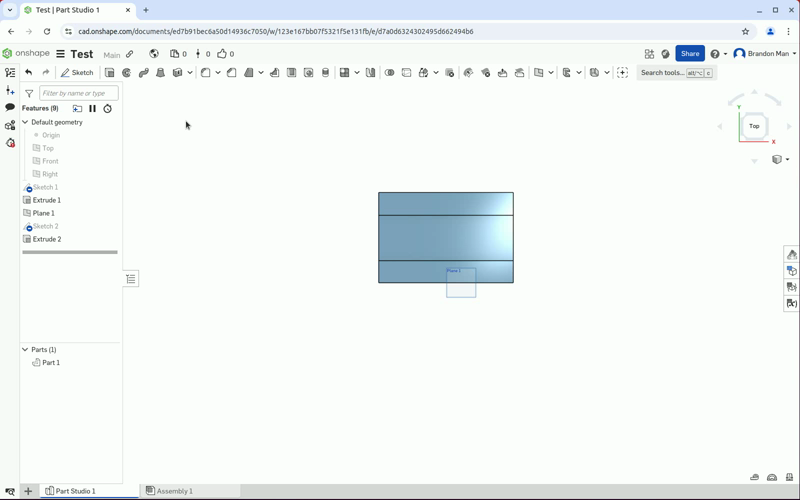
key(shift+h)
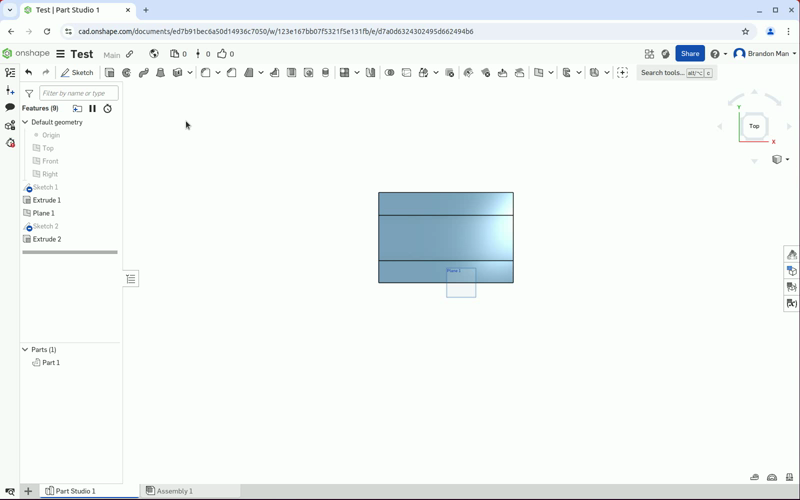
key(shift+h)
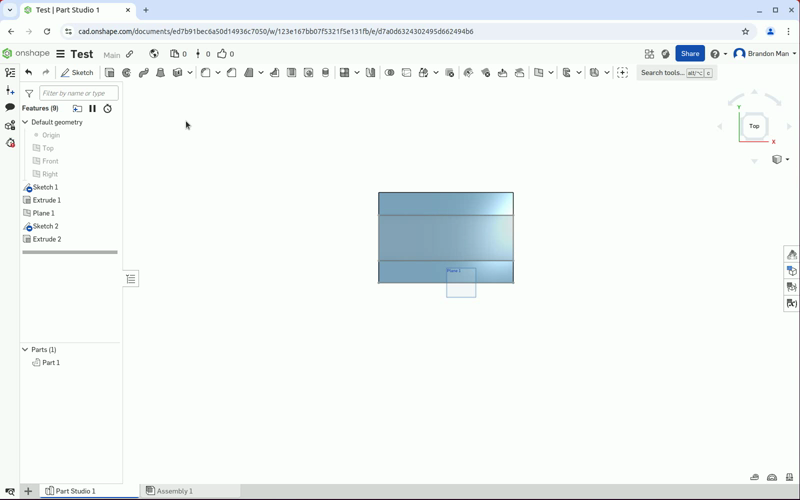
key(shift+7)
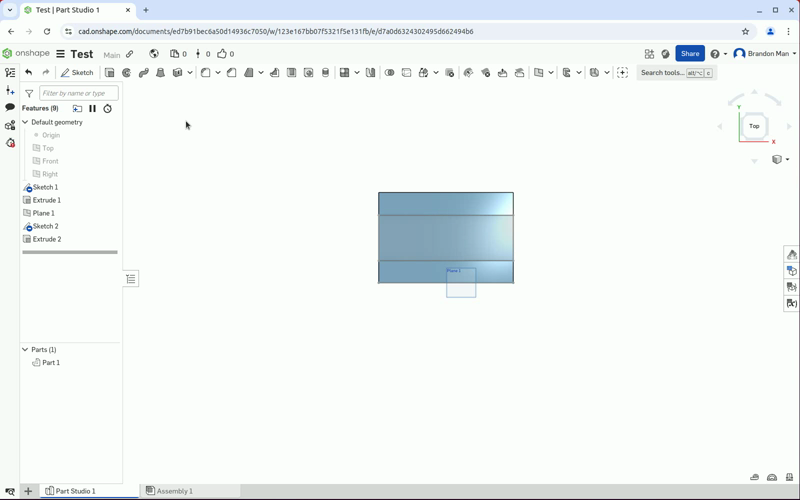
key(up, 3)
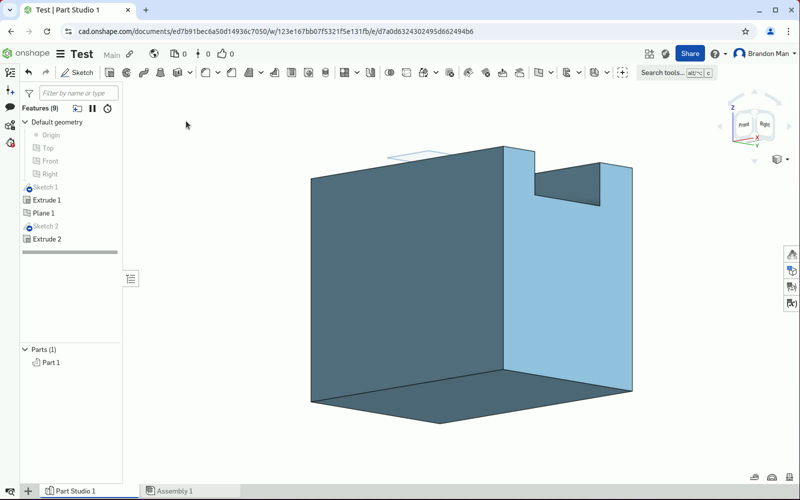
key(left, 3)
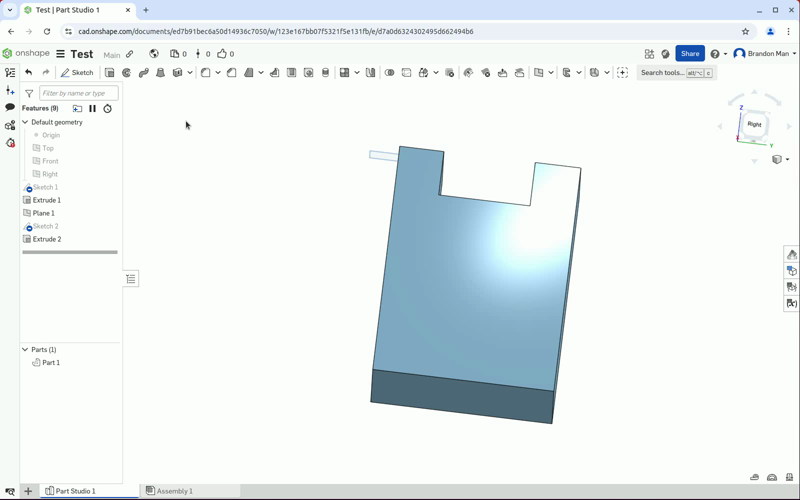
key(right, 3)
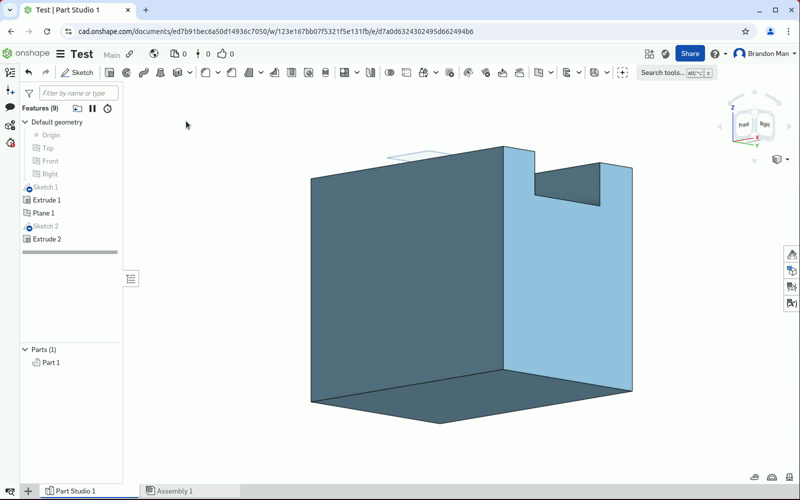
key(down, 3)
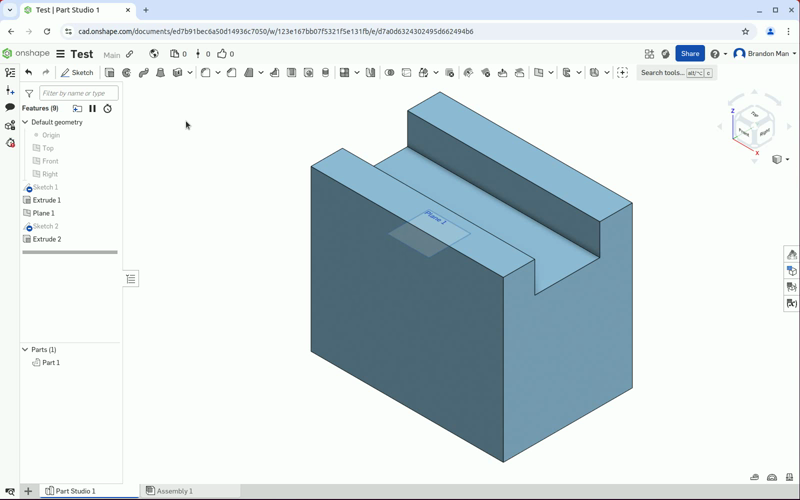
mouse_move(73, 189)
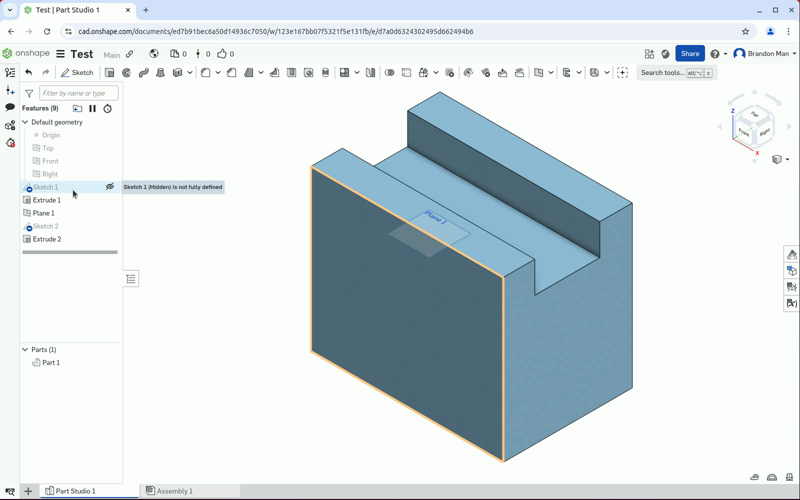
click(73, 189)